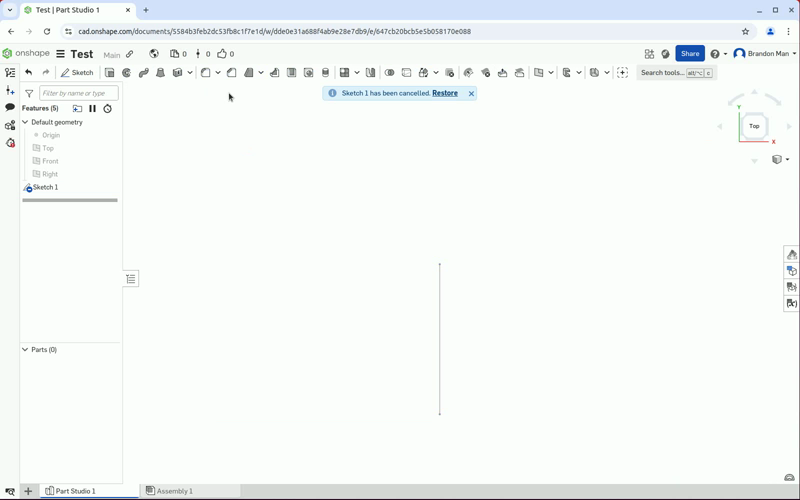
key(shift+h)
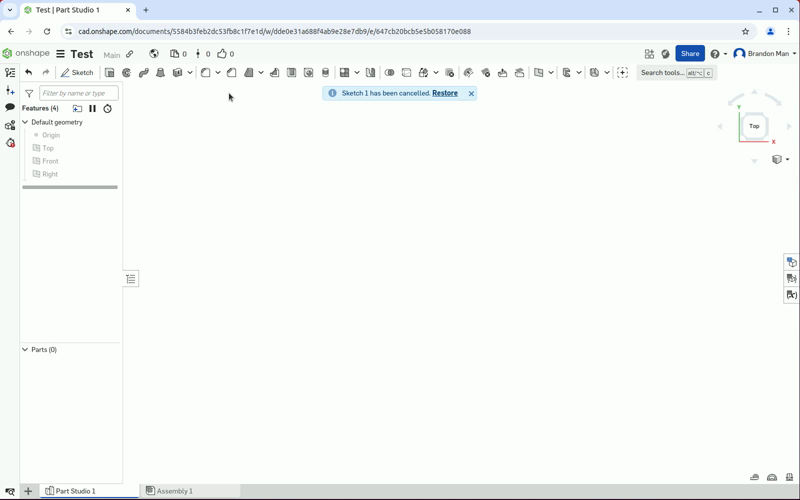
mouse_move(73, 352)
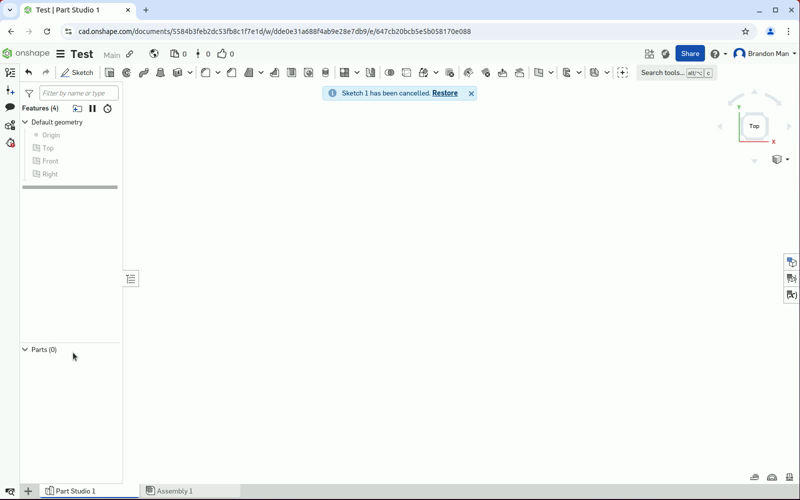
key(y)
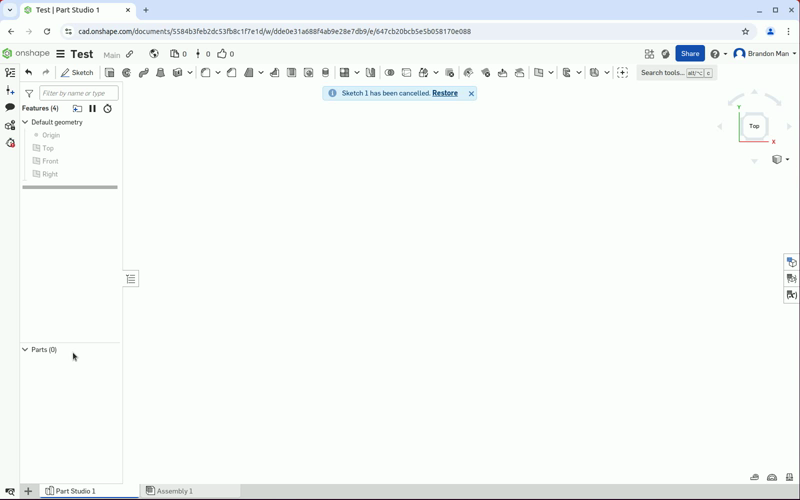
key(shift+p)
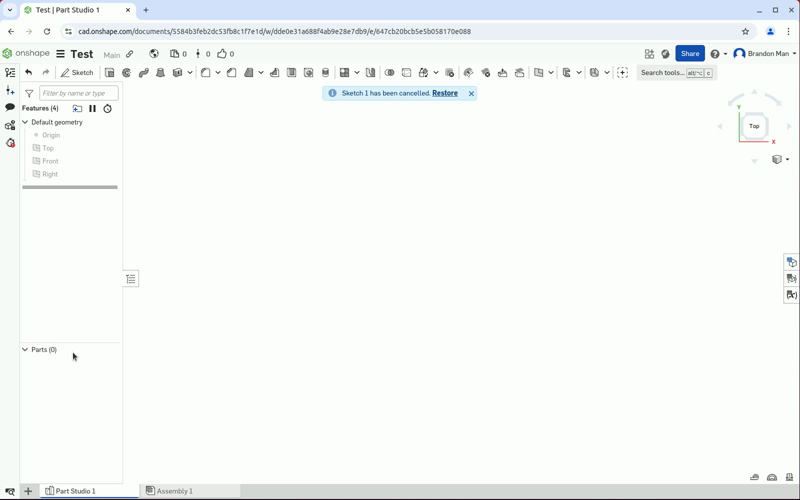
key(space)
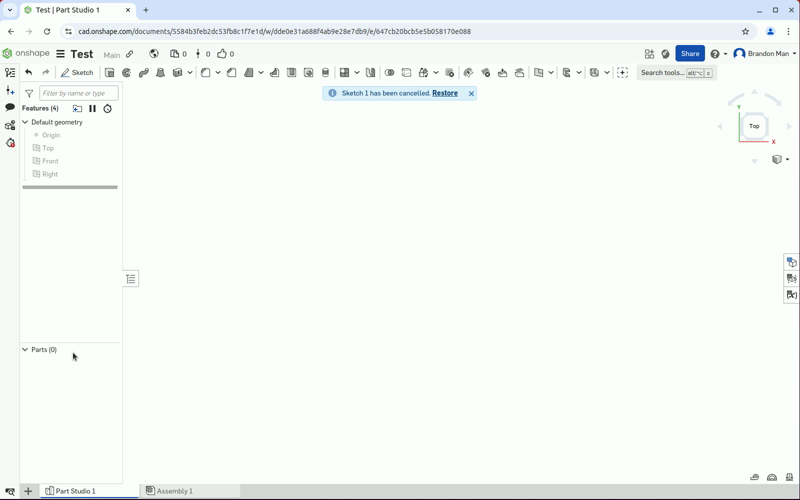
key_down(shift)
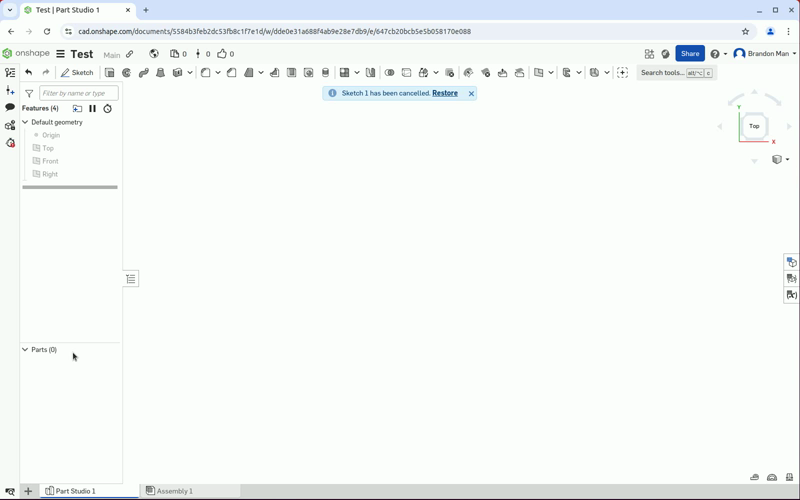
key(up)
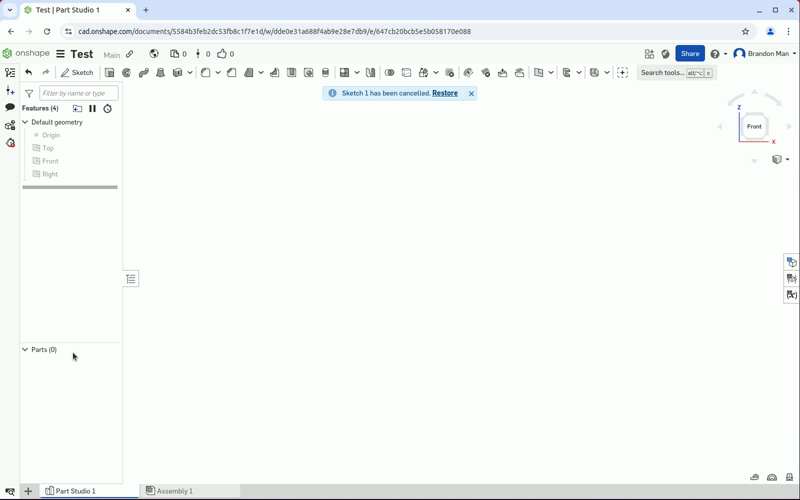
key_up(shift)
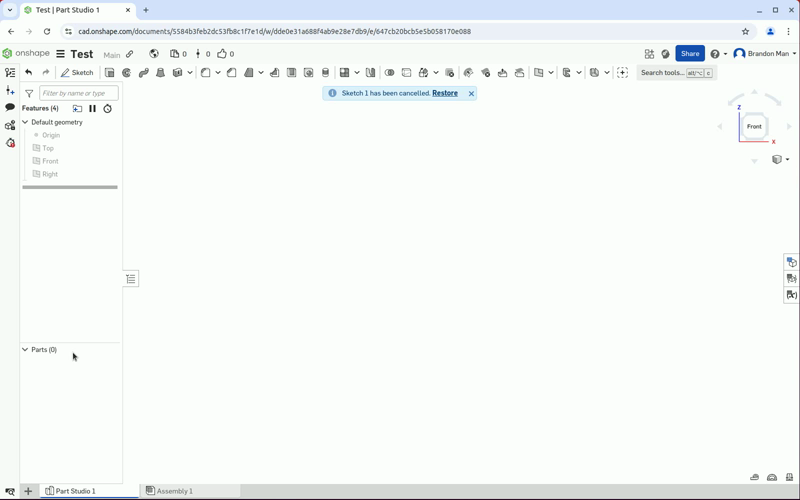
mouse_move(73, 352)
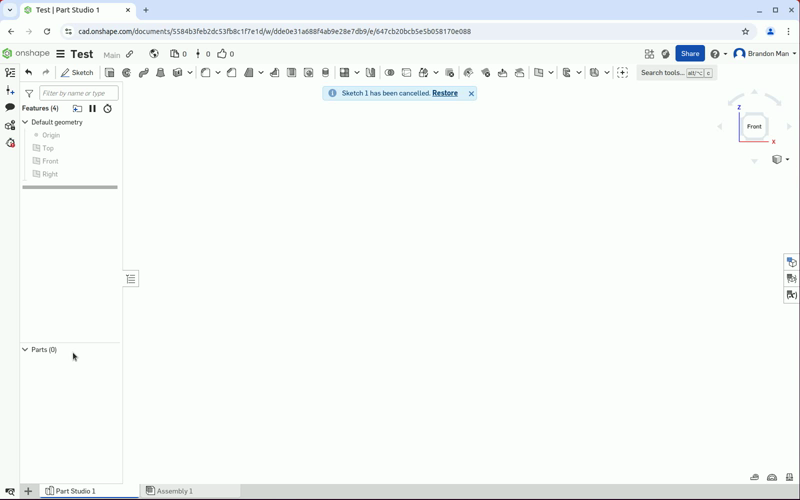
key(shift+y)
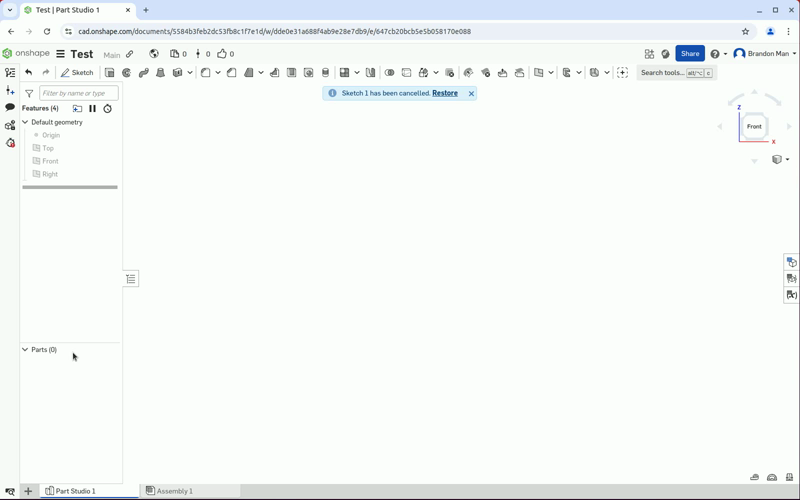
key(shift+s)
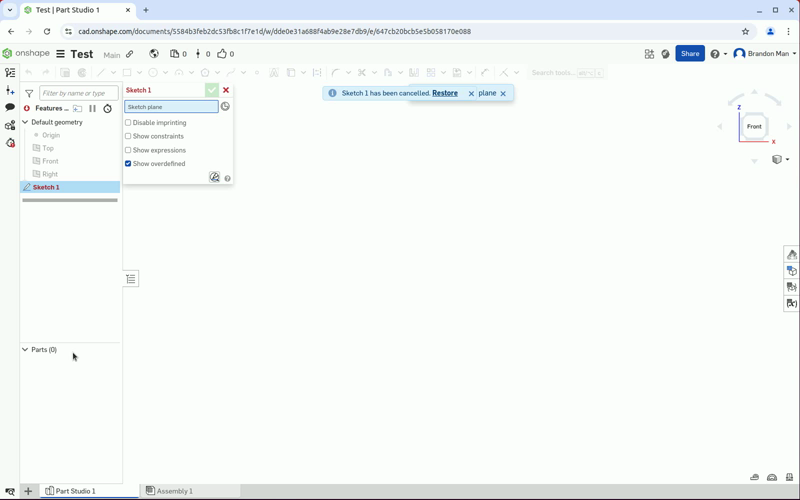
mouse_move(73, 163)
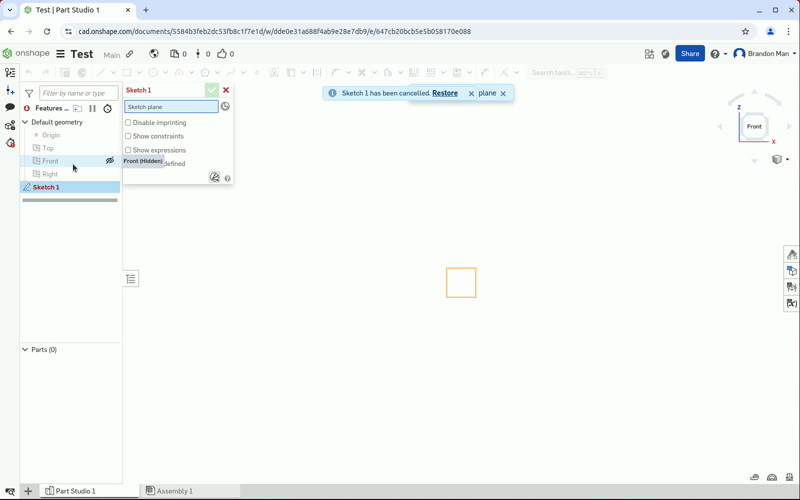
click(73, 163)
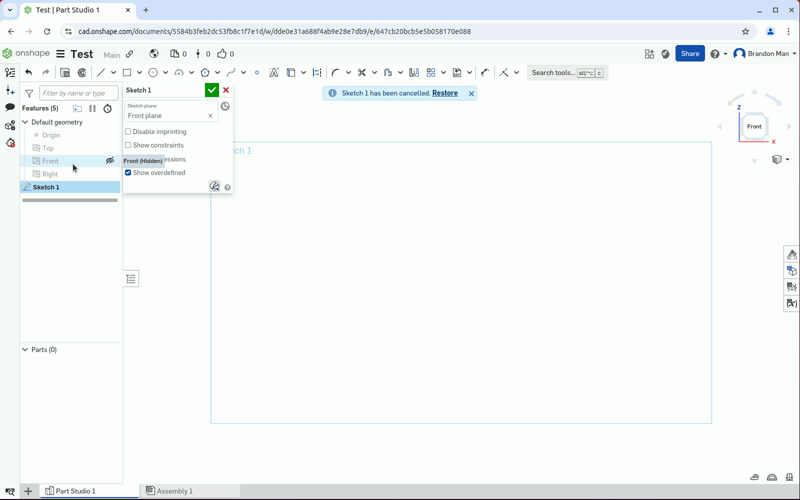
mouse_move(73, 352)
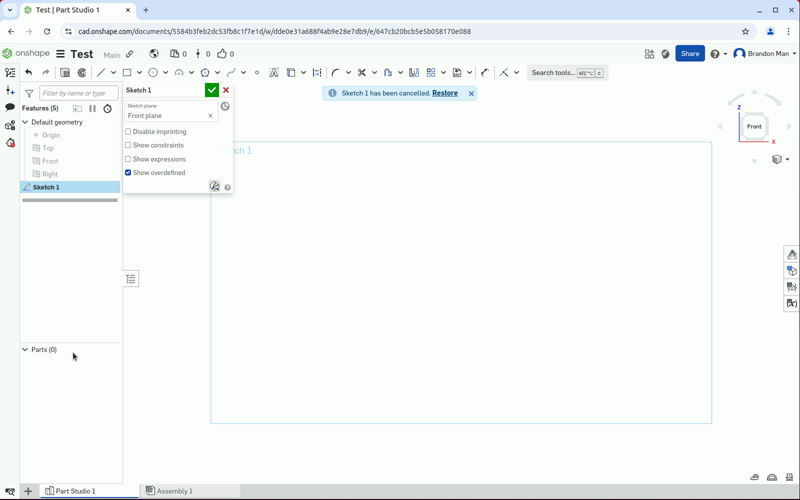
key(y)
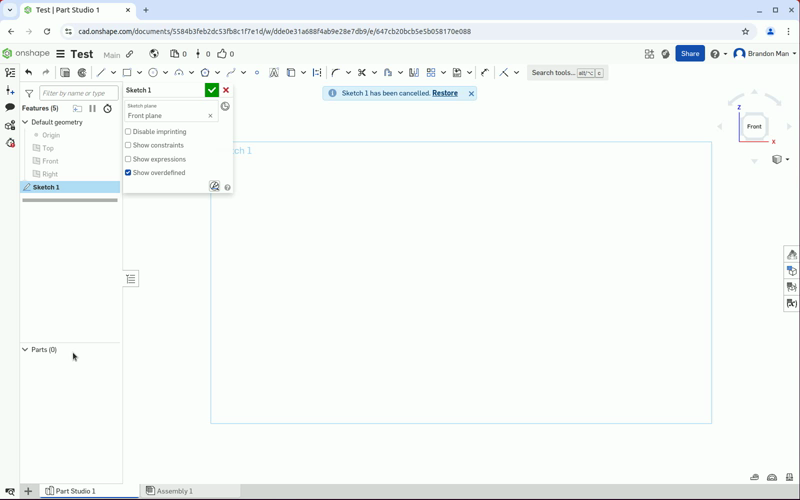
key(c)
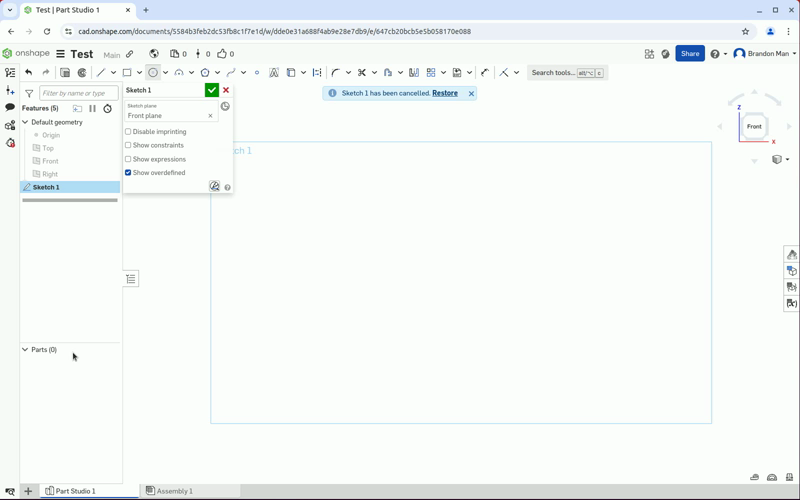
key_down(shift)
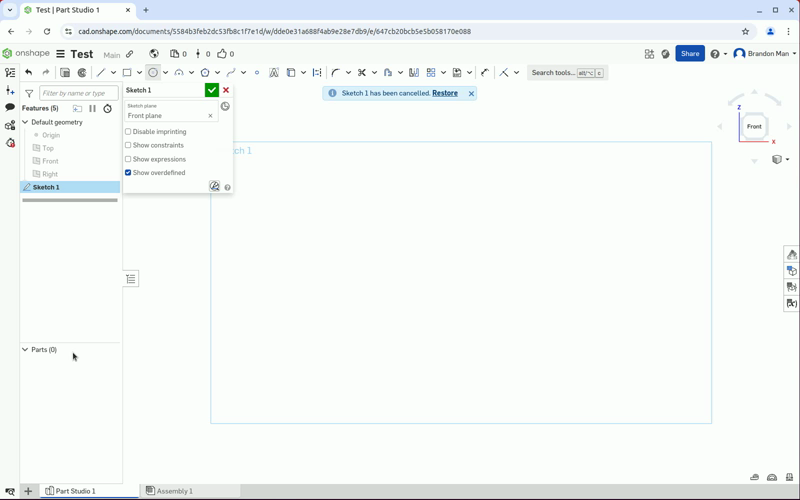
mouse_move(461, 189)
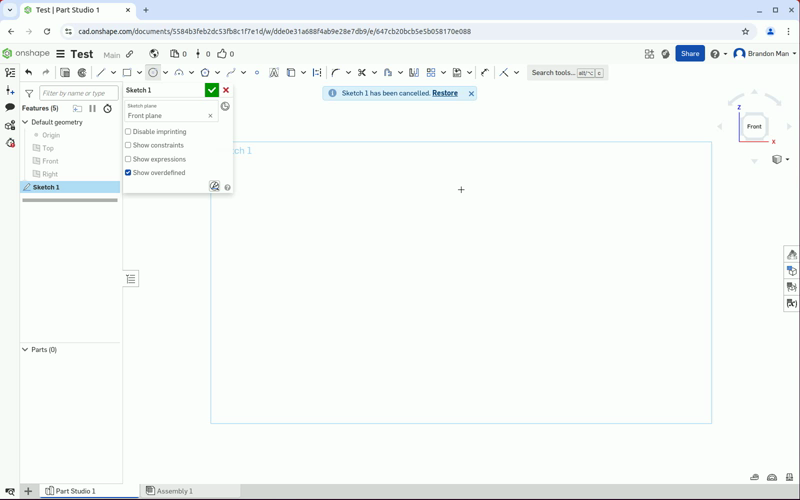
click(461, 189)
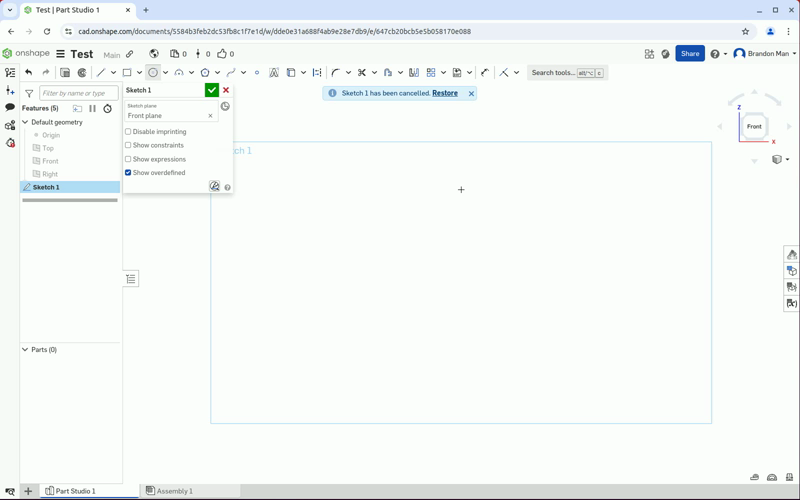
key_up(shift)
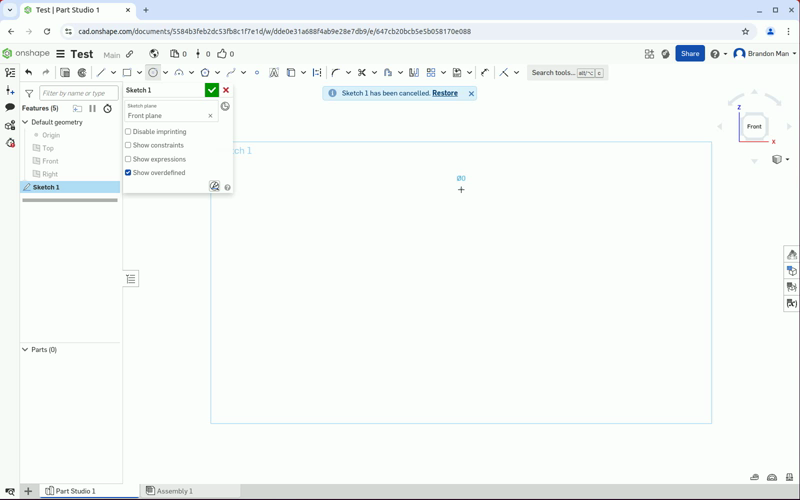
mouse_move(480, 189)
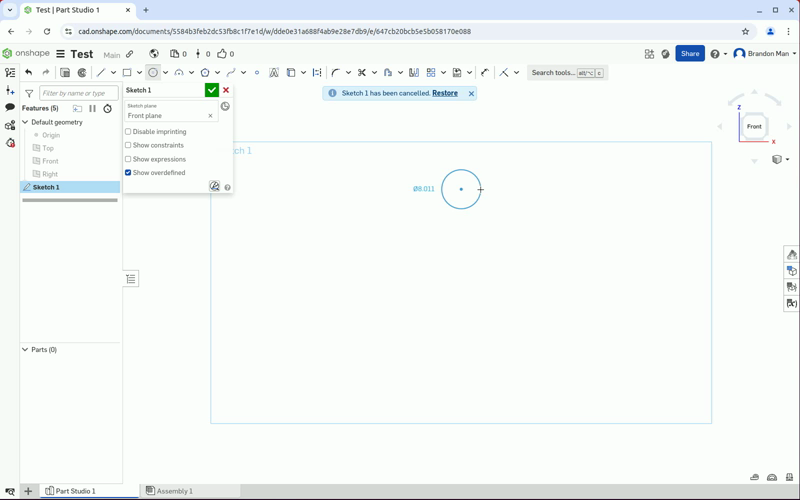
click(480, 189)
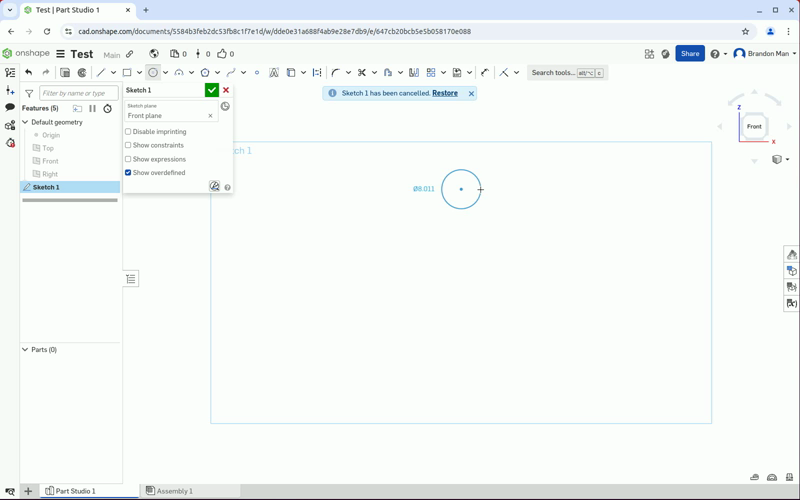
key(esc)
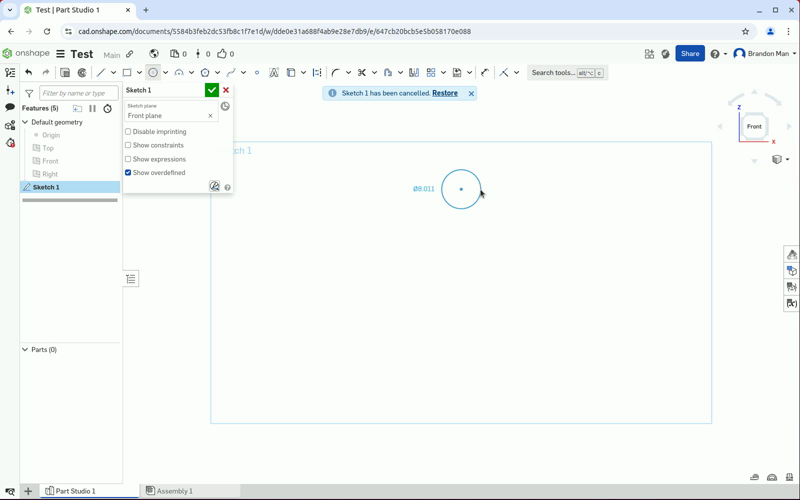
key(c)
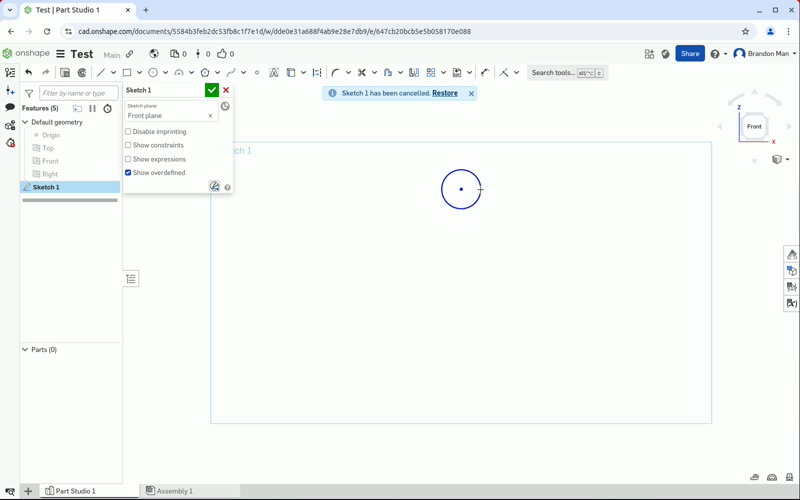
key_down(shift)
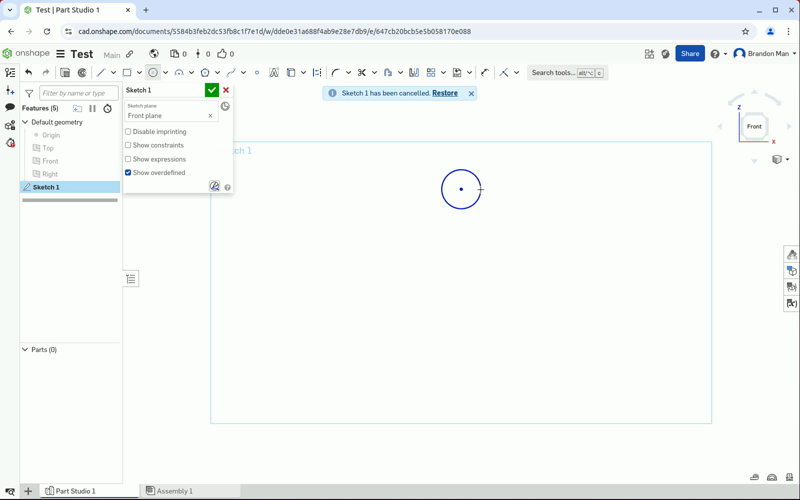
mouse_move(461, 189)
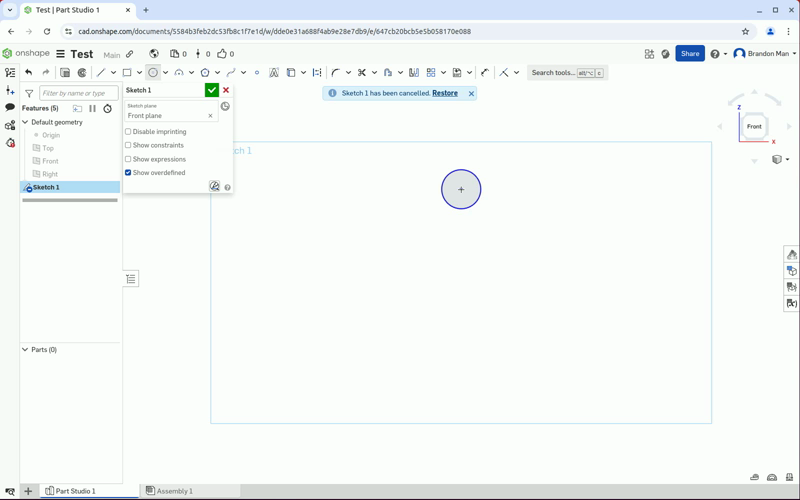
click(461, 189)
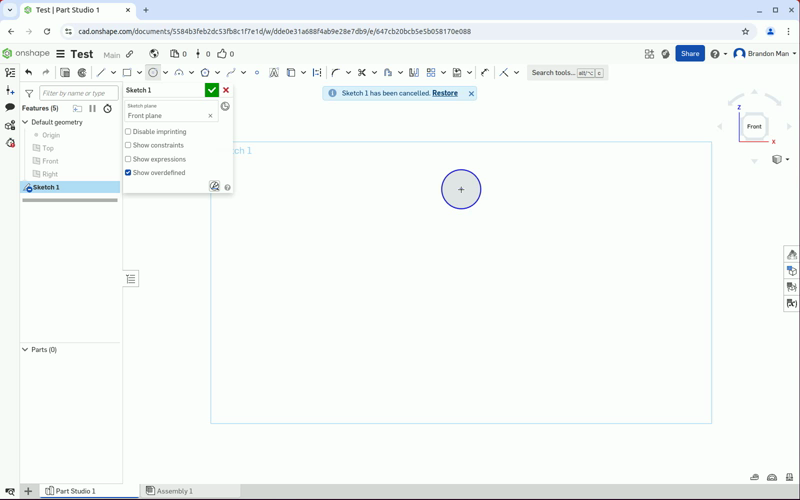
key_up(shift)
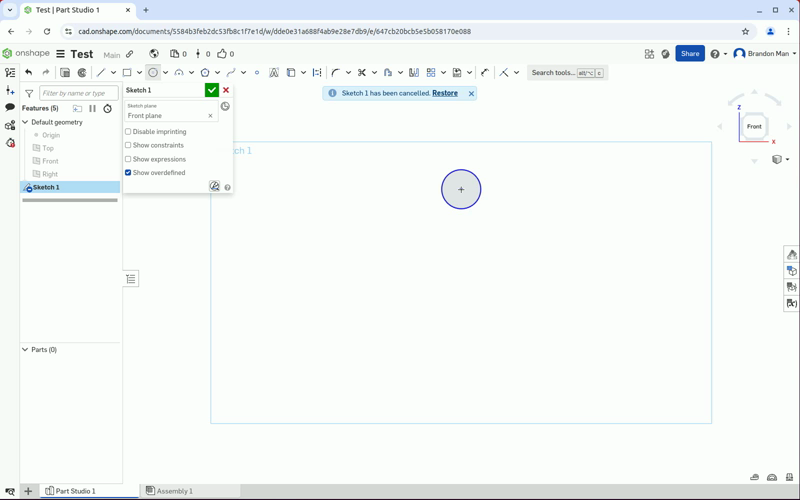
mouse_move(470, 189)
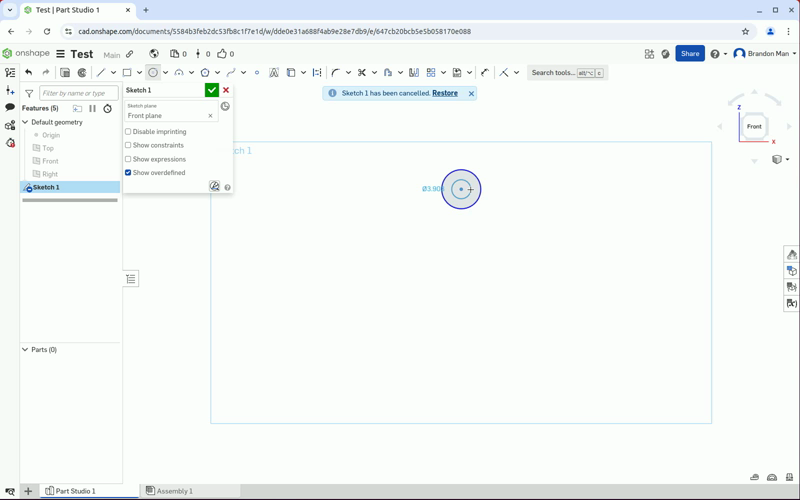
click(470, 189)
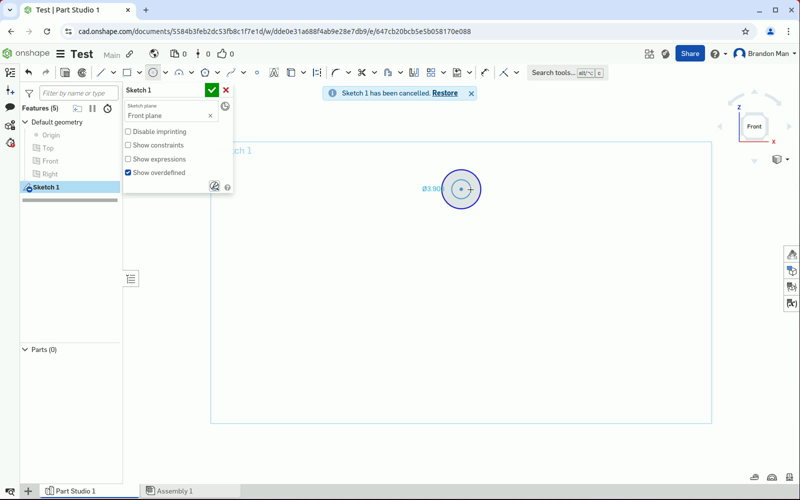
key(esc)
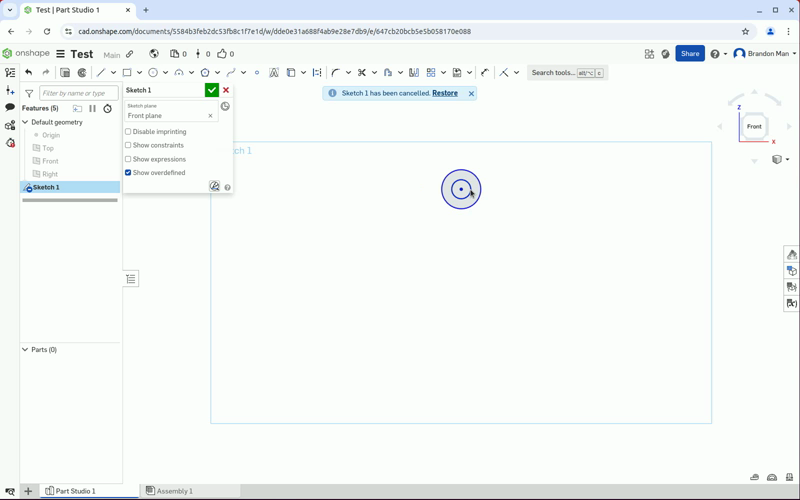
mouse_move(477, 197)
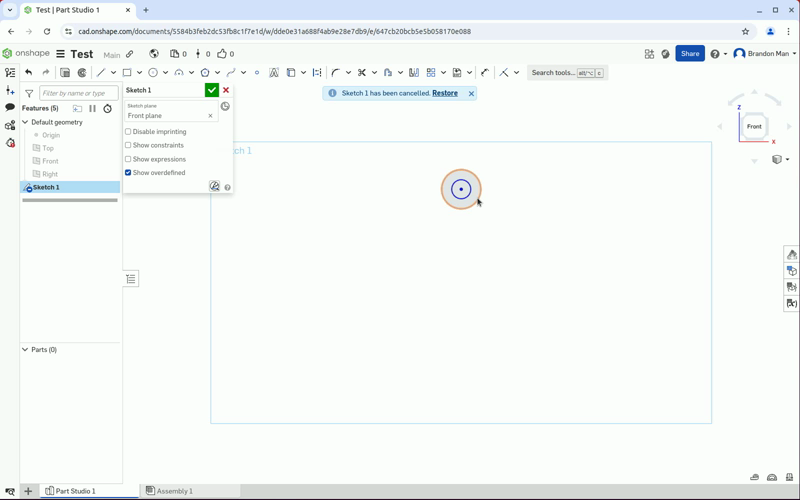
scroll(6)
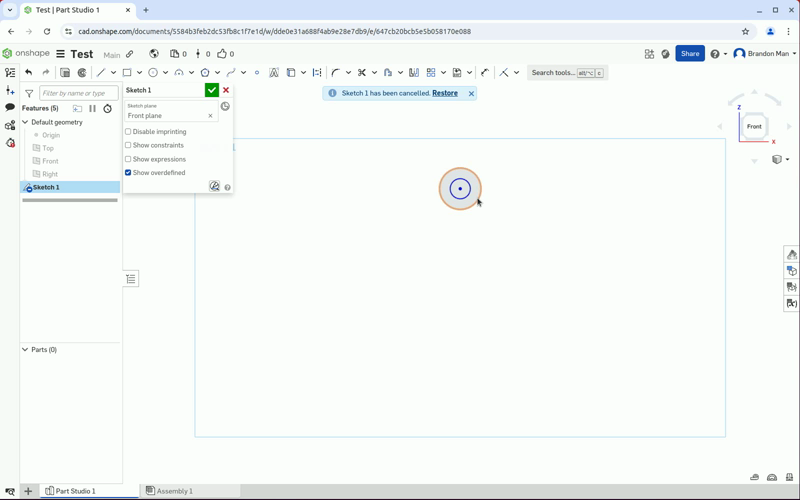
scroll(6)
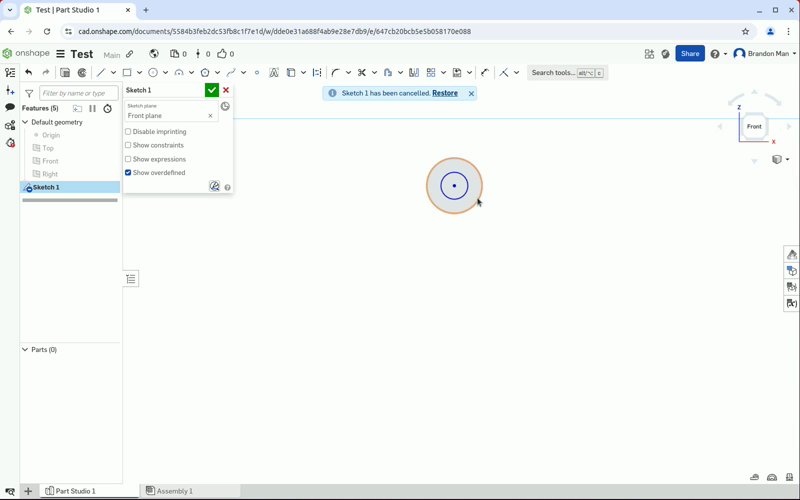
scroll(6)
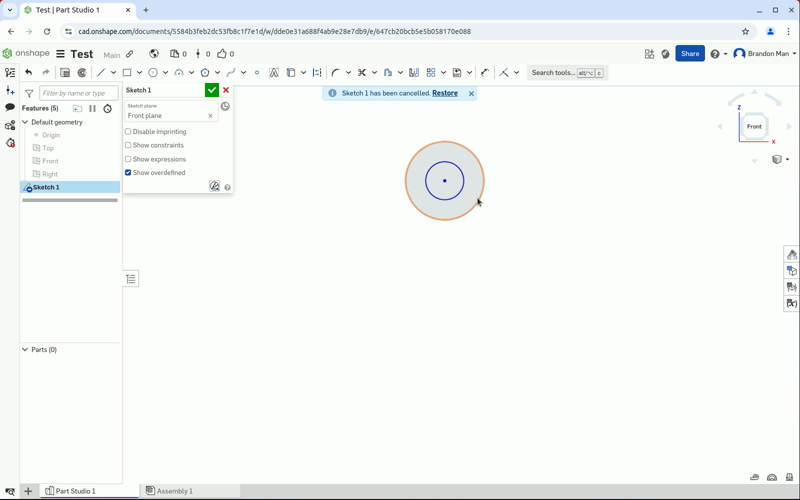
scroll(6)
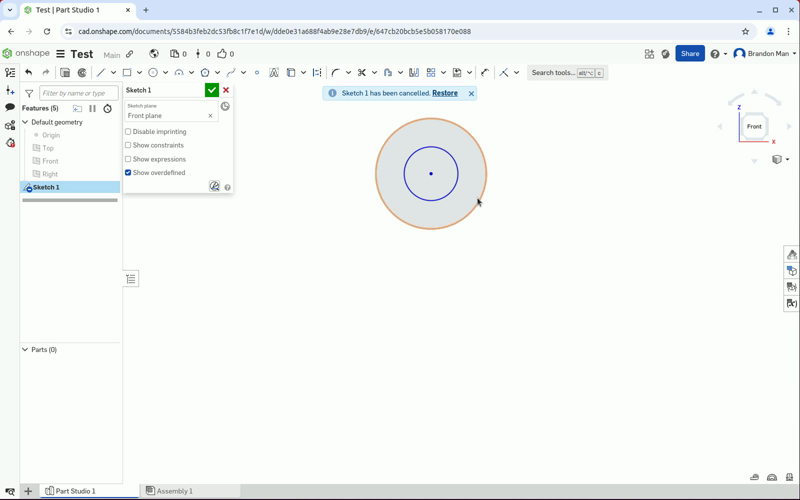
scroll(6)
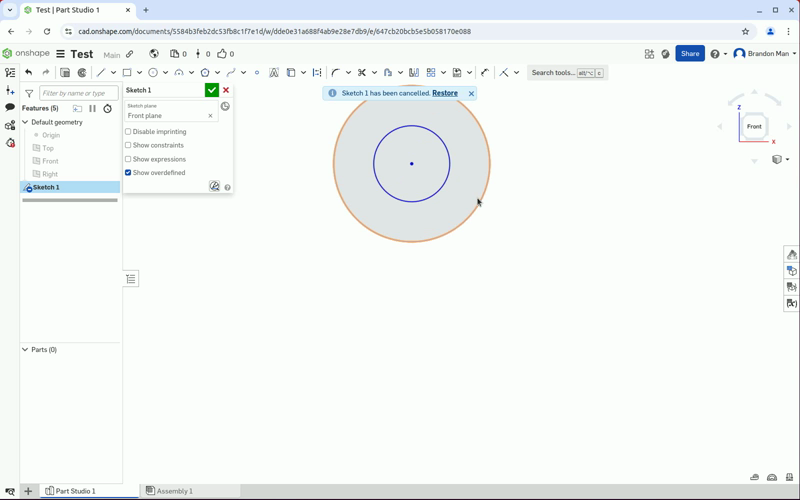
scroll(6)
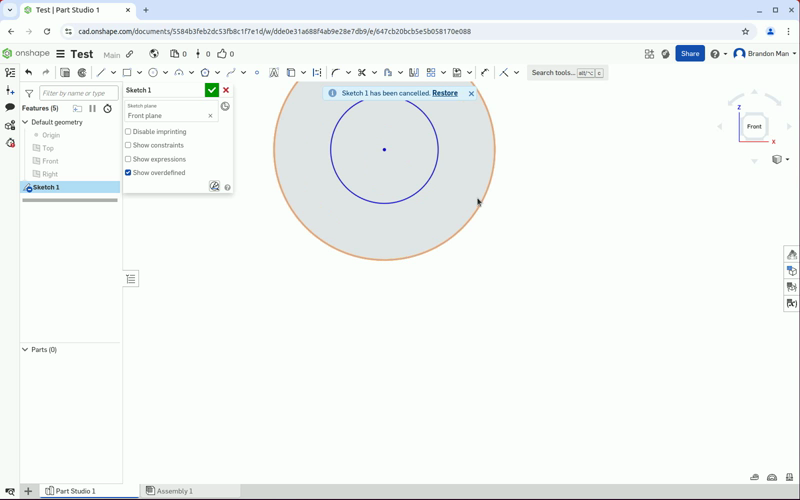
scroll(6)
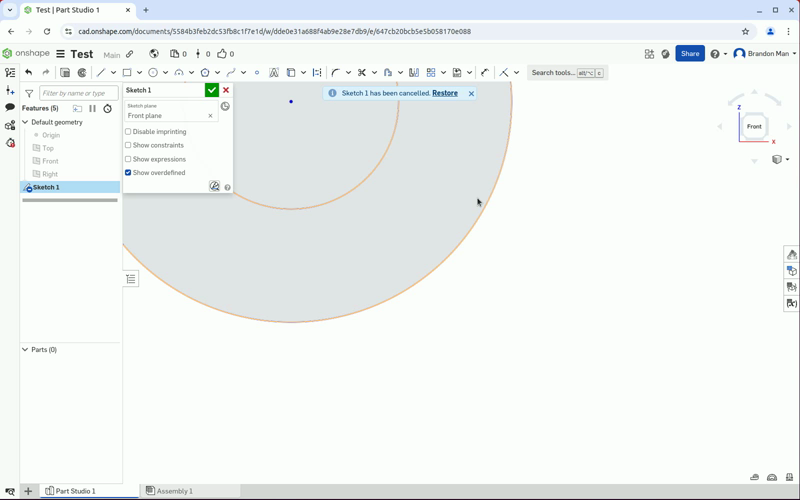
click(477, 197)
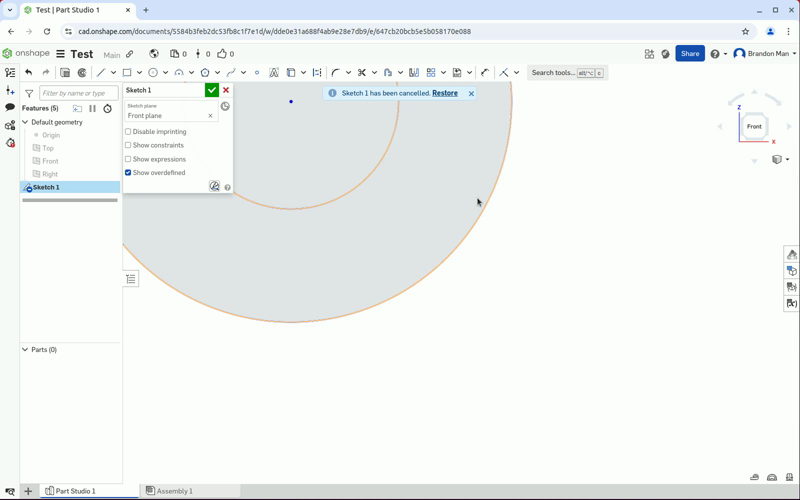
scroll(-6)
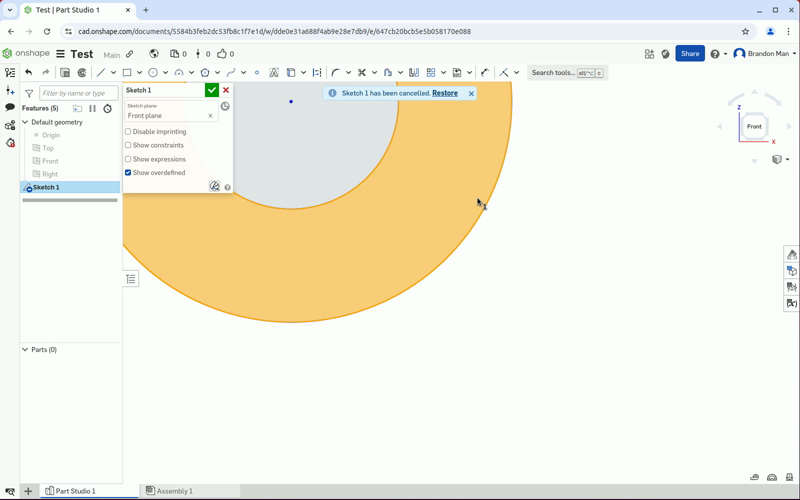
scroll(-6)
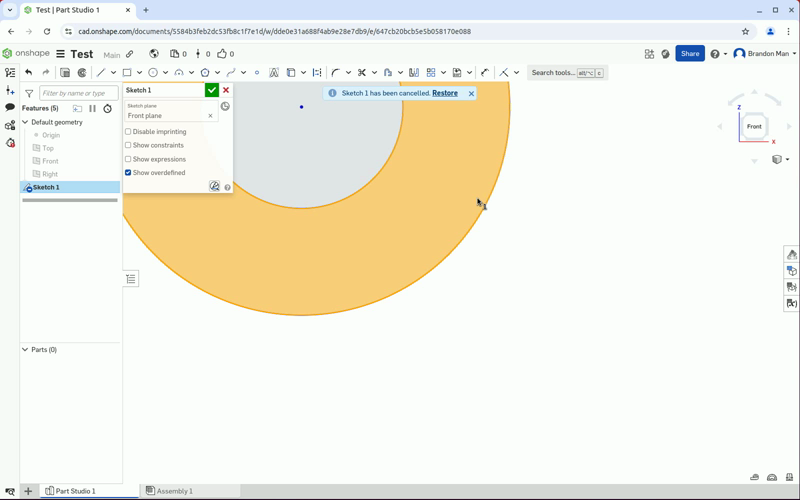
scroll(-6)
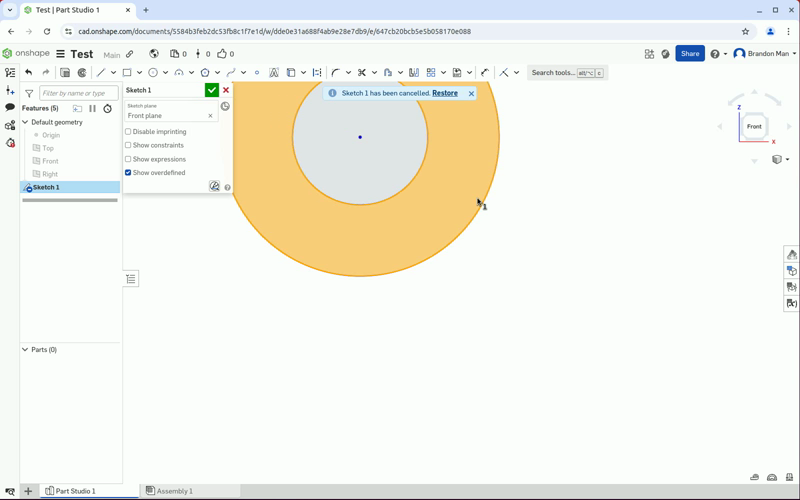
scroll(-6)
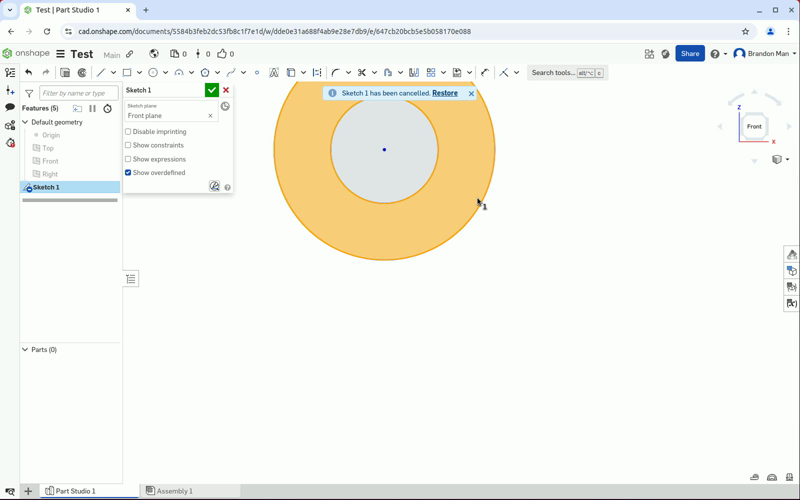
scroll(-6)
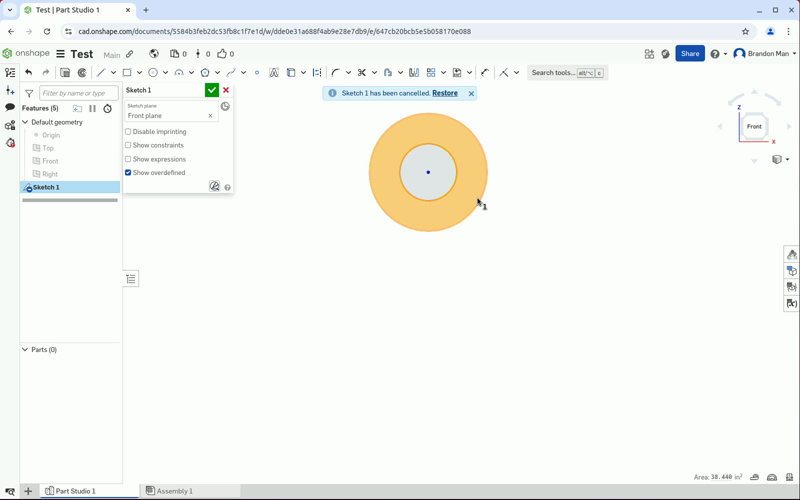
scroll(-6)
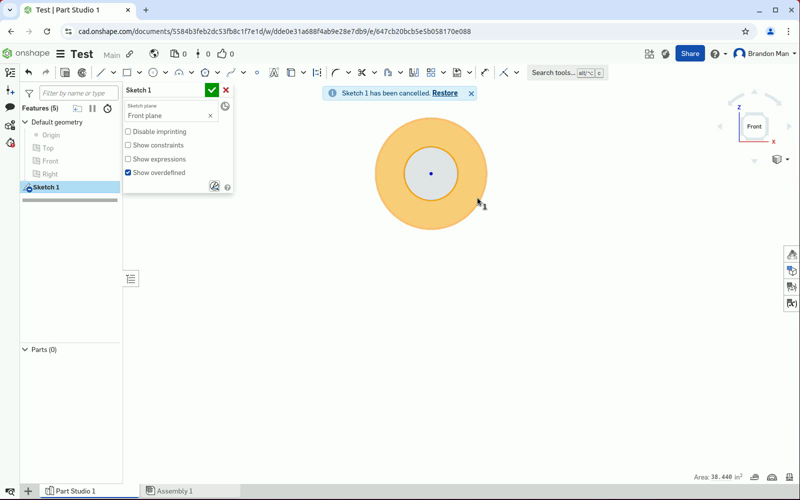
scroll(-6)
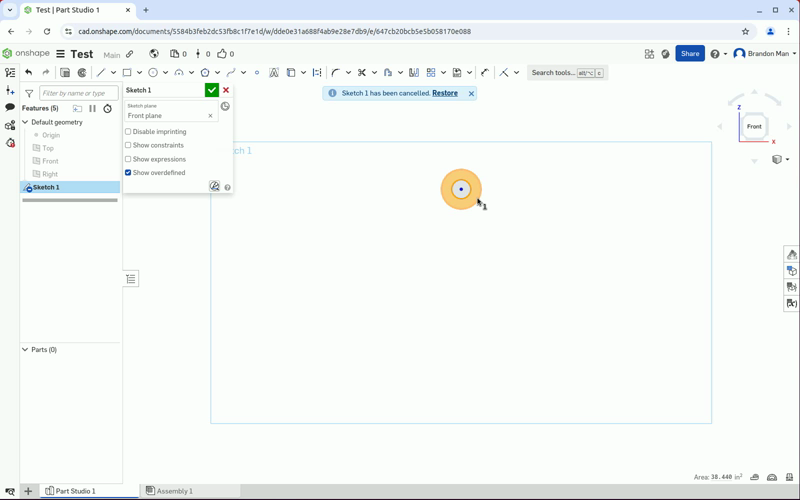
mouse_move(73, 352)
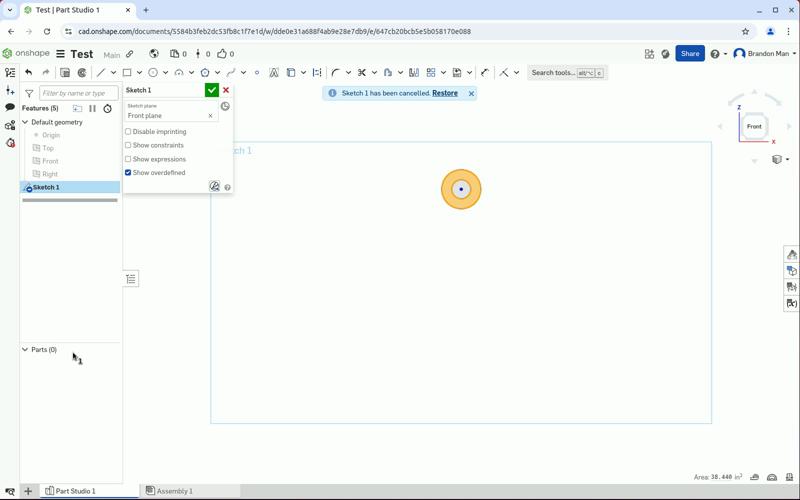
key(shift+y)
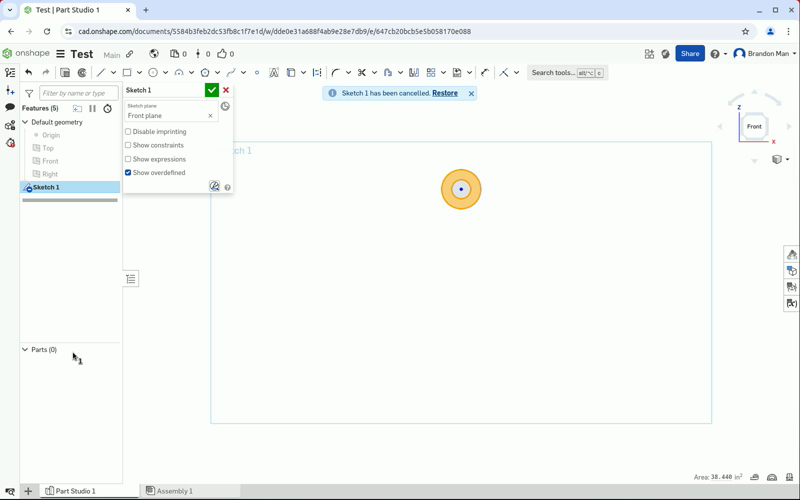
key(shift+e)
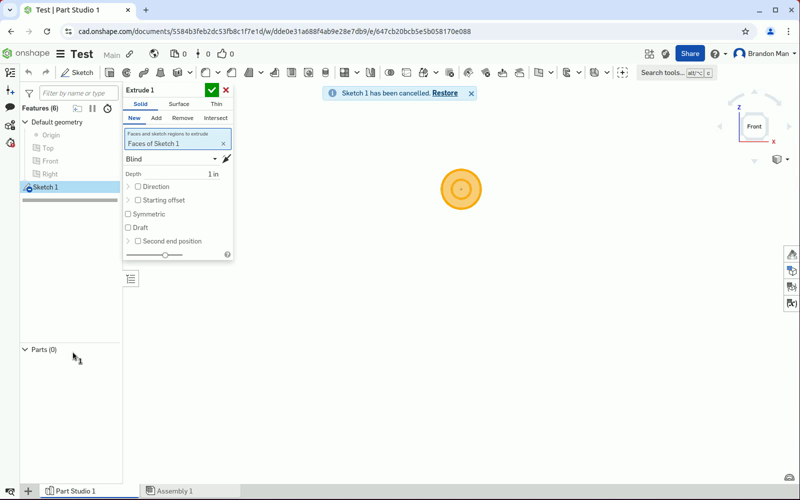
mouse_move(143, 106)
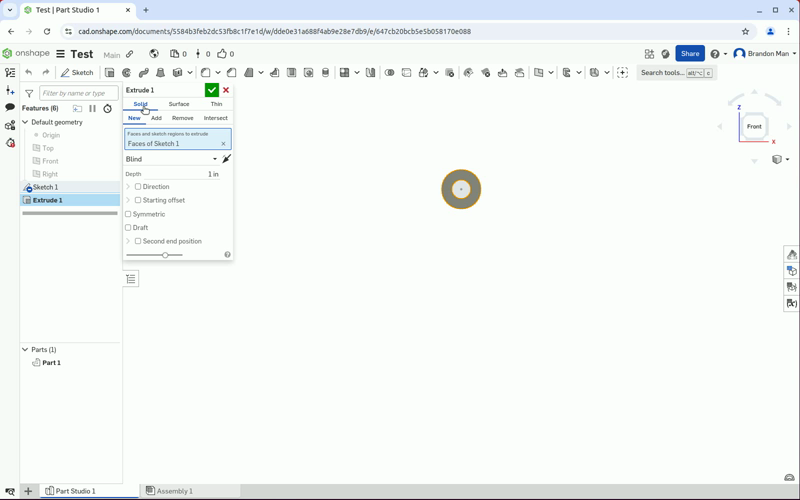
click(143, 106)
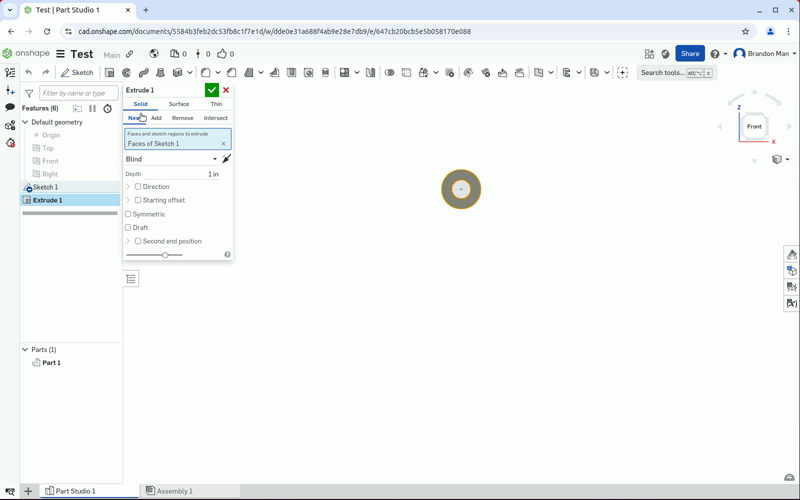
mouse_move(137, 120)
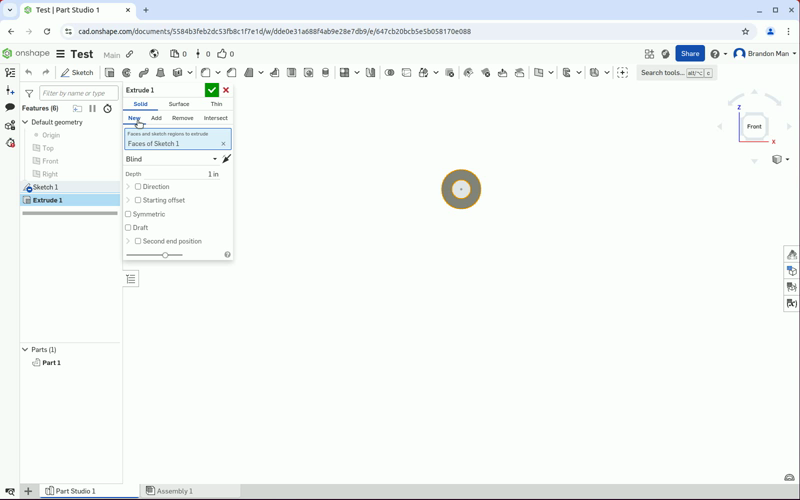
click(137, 120)
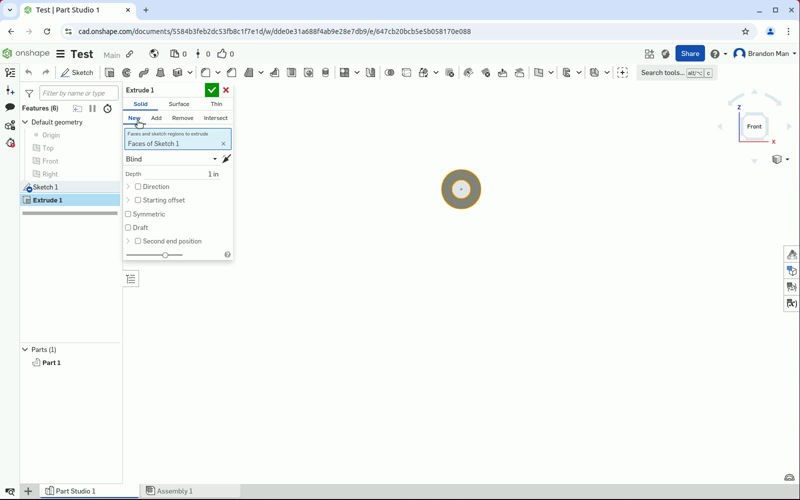
key(tab, 4)
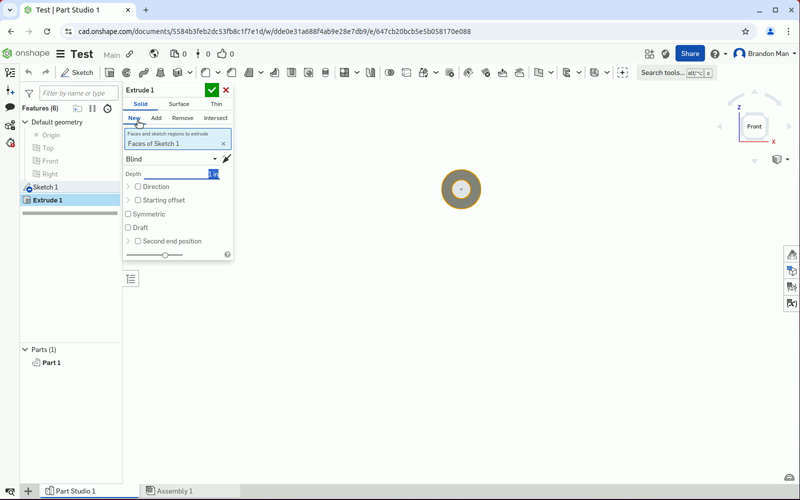
text(3.852)
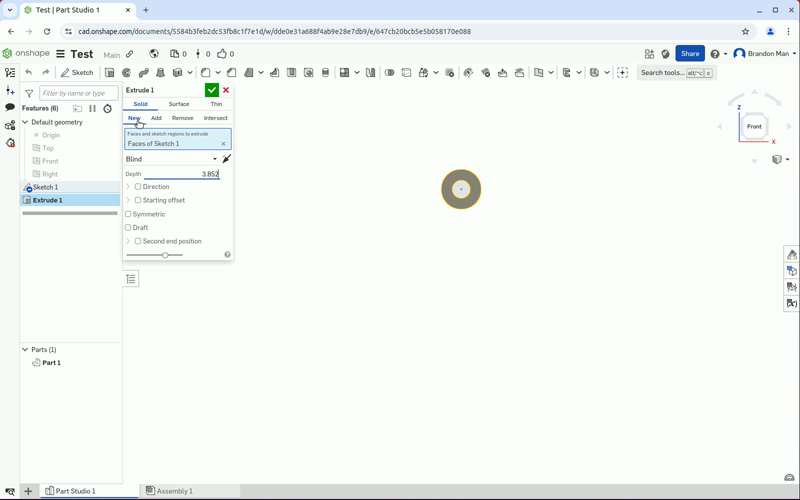
key(tab, 3)
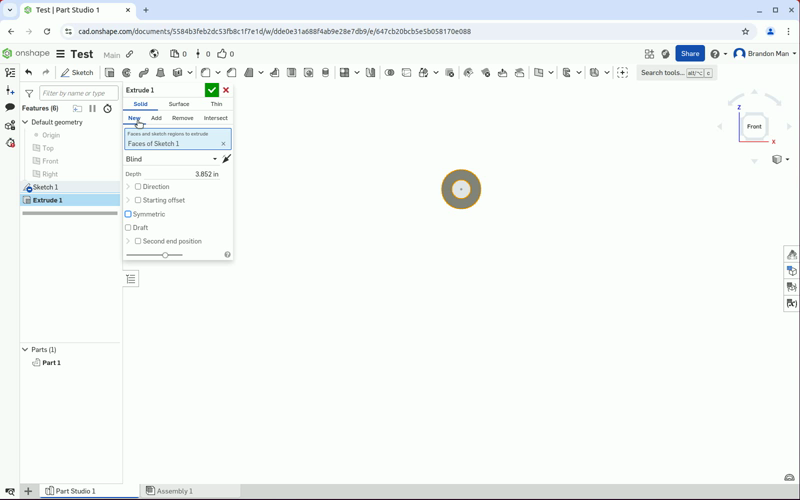
key(space)
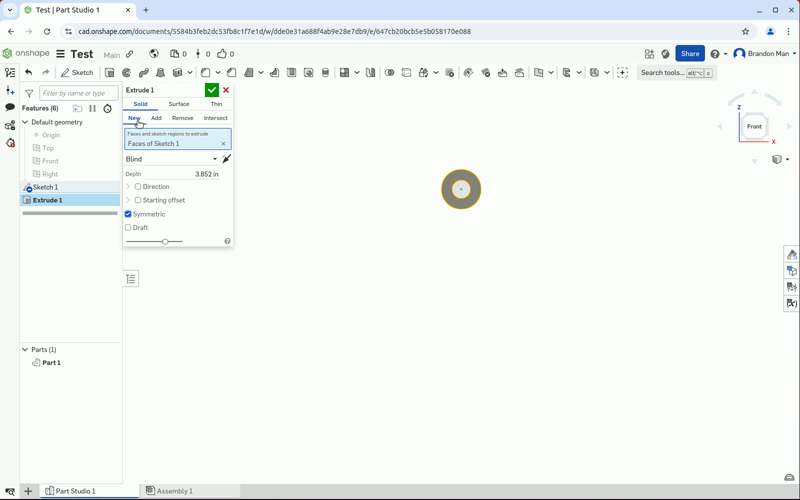
key(enter)
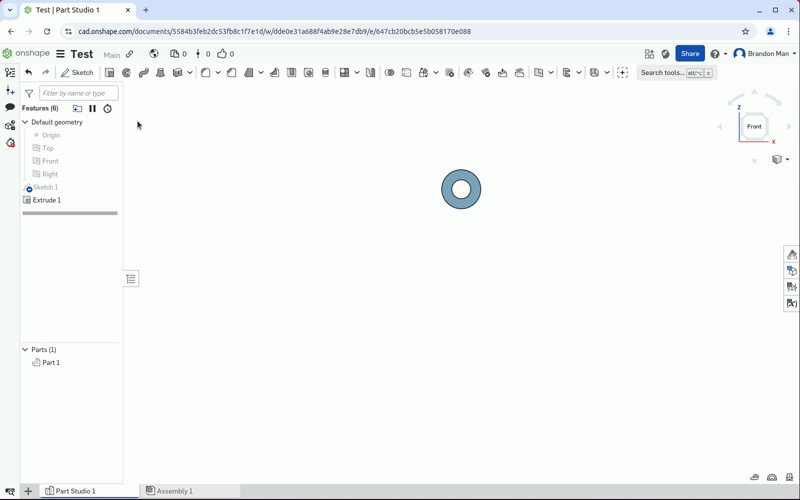
key(shift+h)
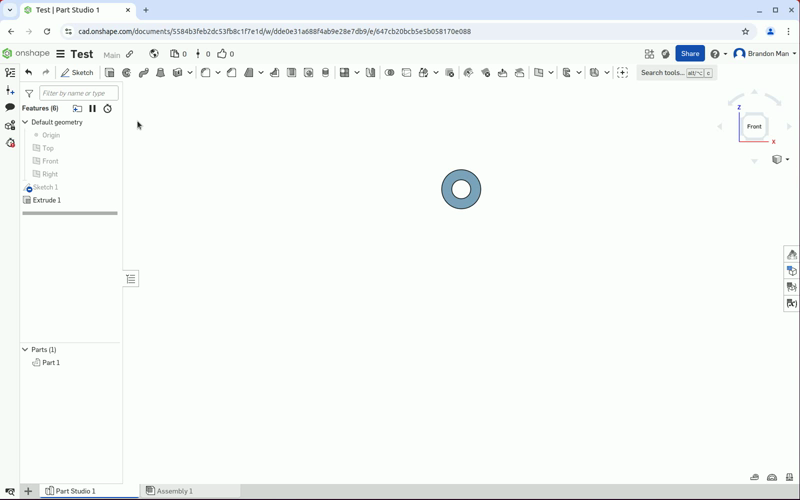
key(shift+h)
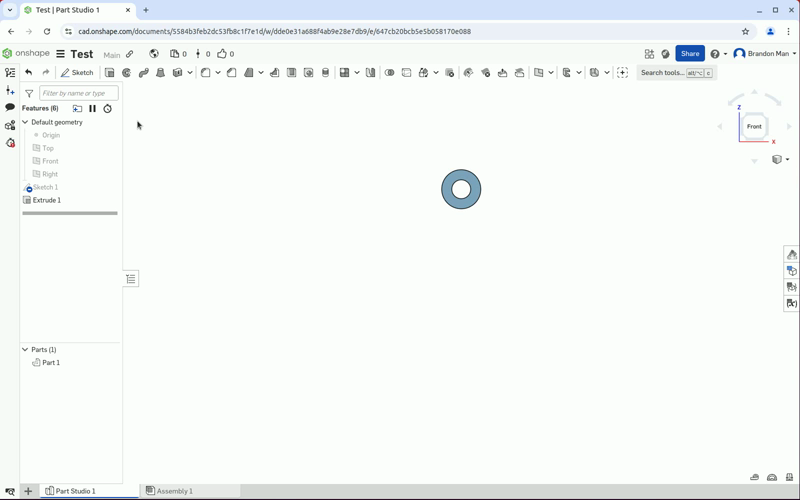
mouse_move(73, 189)
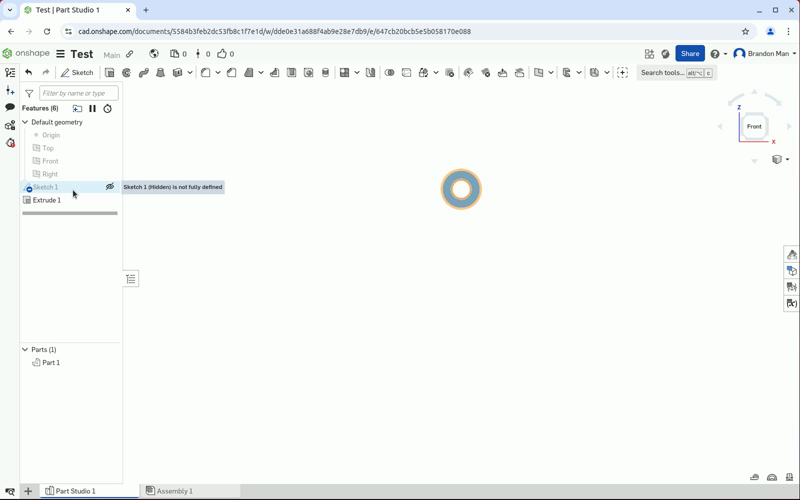
click(73, 189)
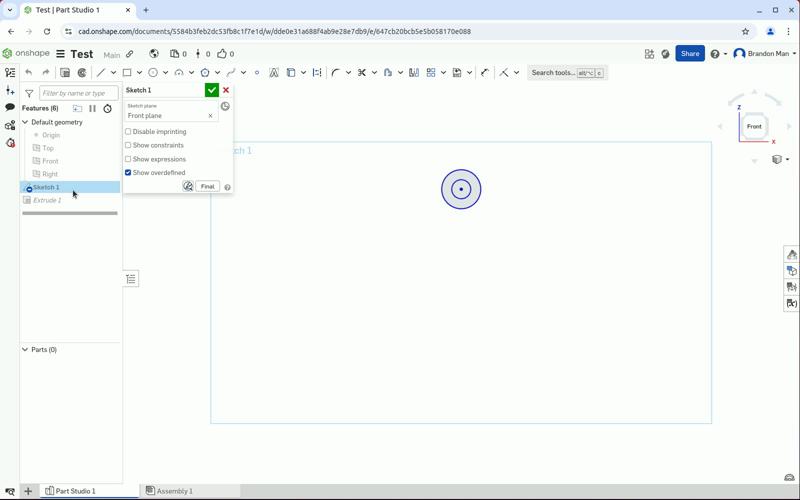
mouse_move(229, 92)
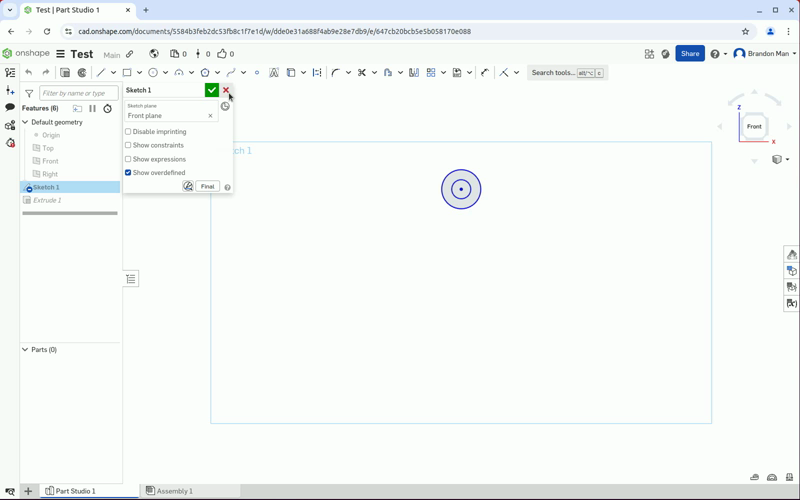
click(229, 92)
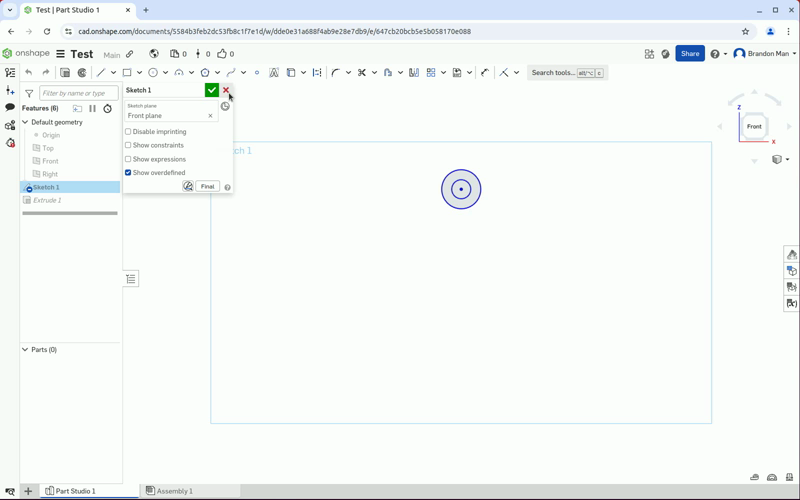
key(shift+s)
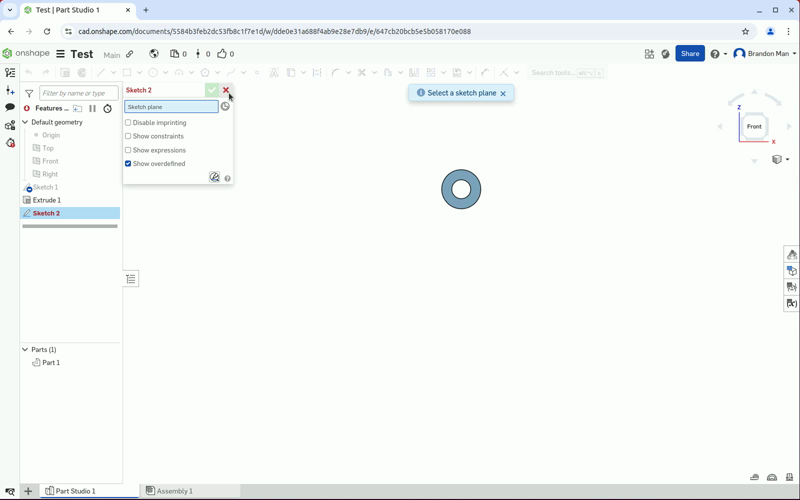
mouse_move(73, 163)
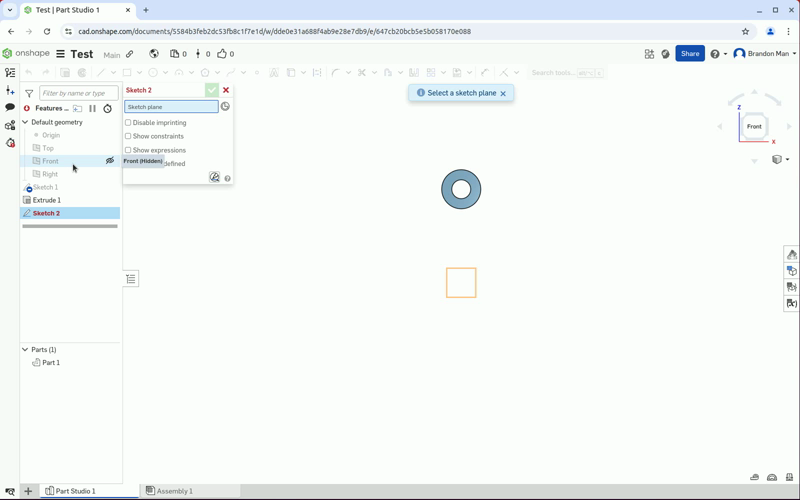
click(73, 163)
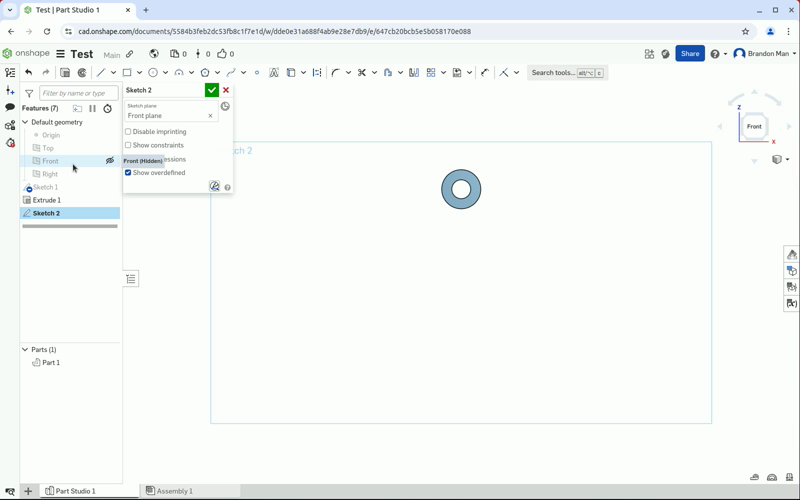
mouse_move(73, 352)
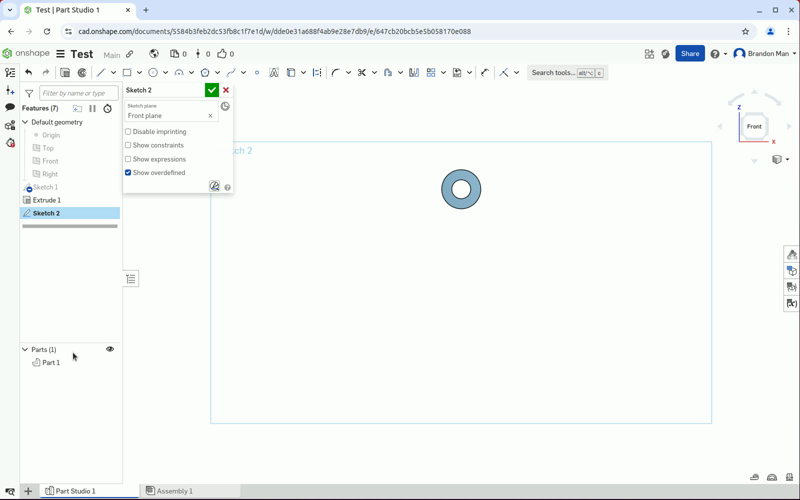
key(y)
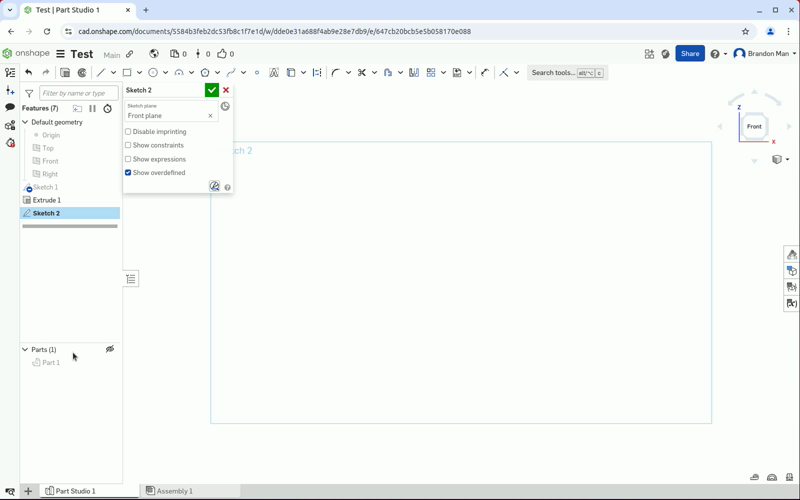
key(a)
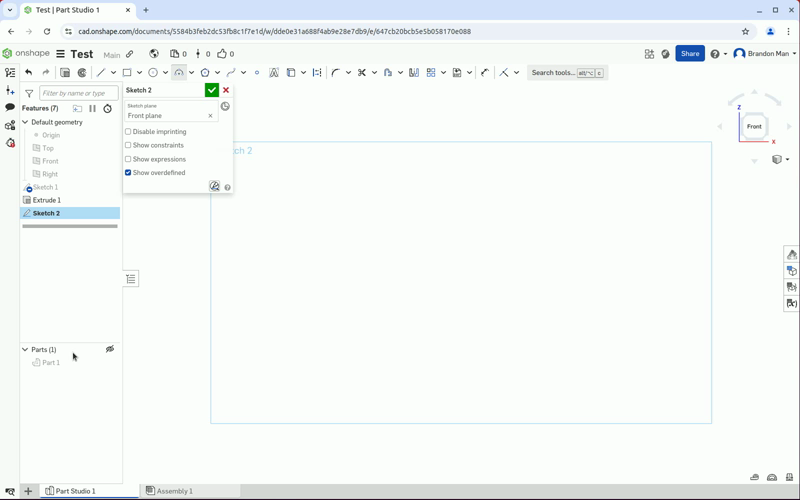
key_down(shift)
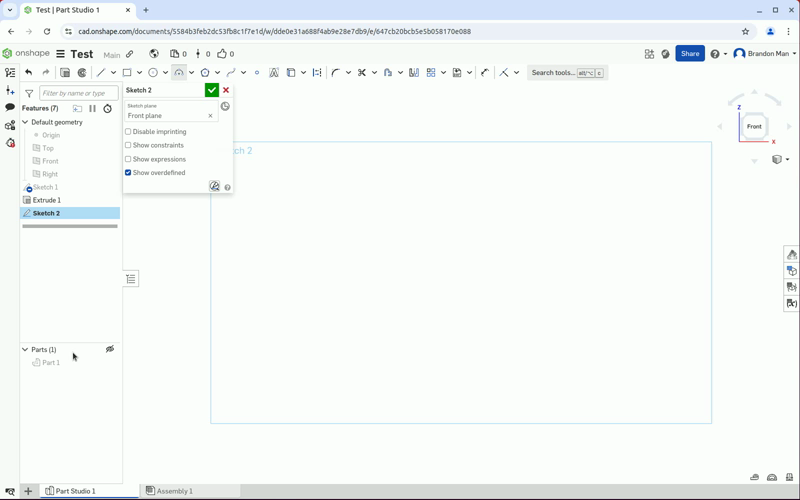
mouse_move(432, 280)
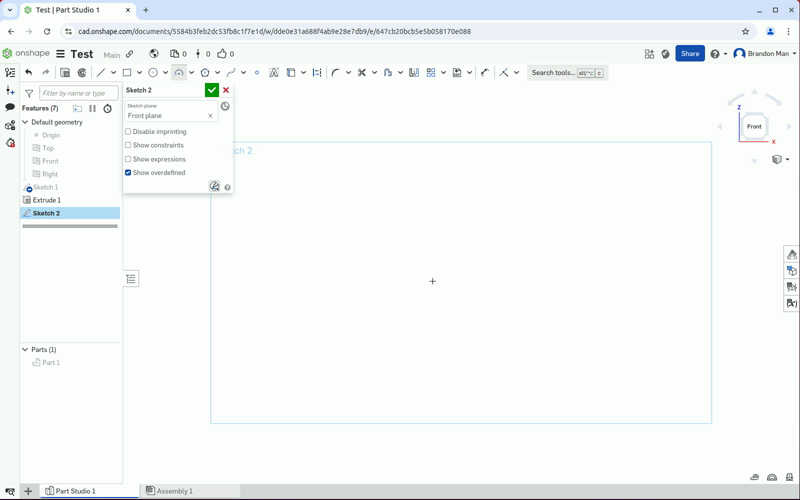
click(432, 280)
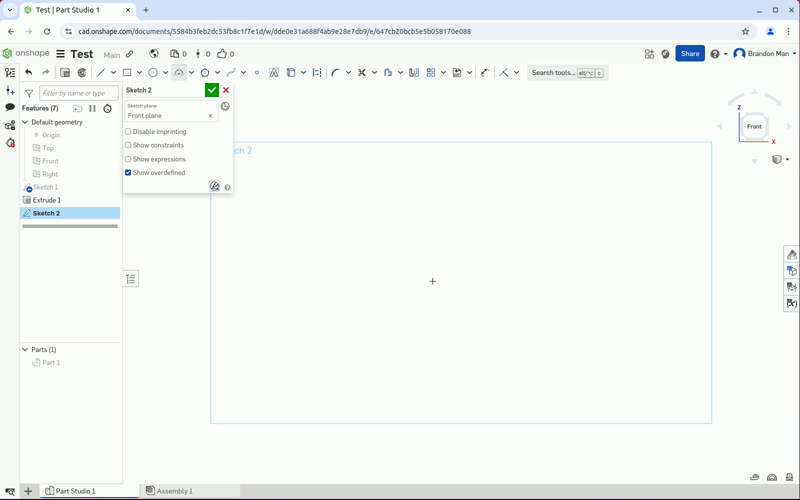
key_up(shift)
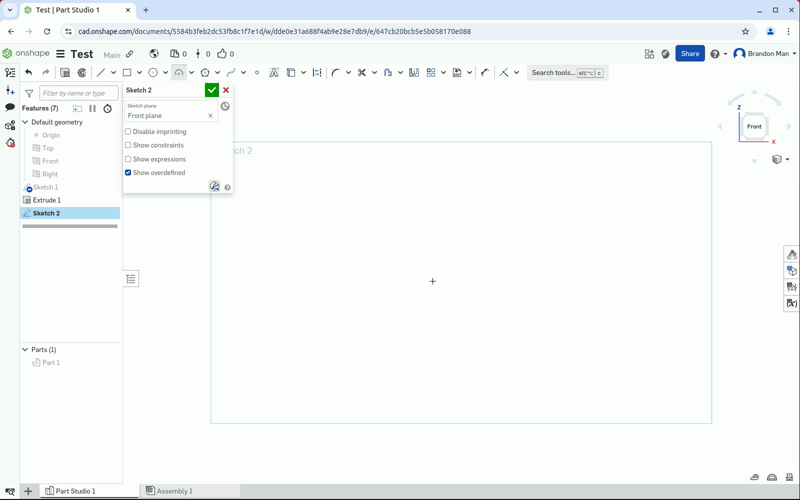
key_down(shift)
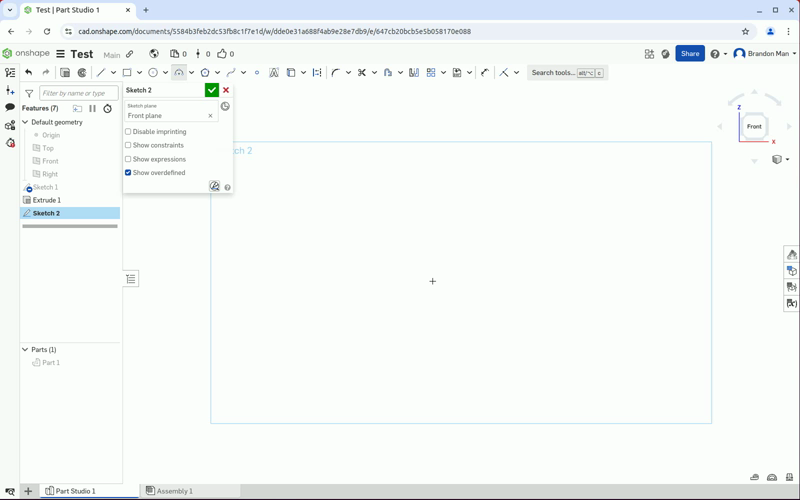
mouse_move(488, 280)
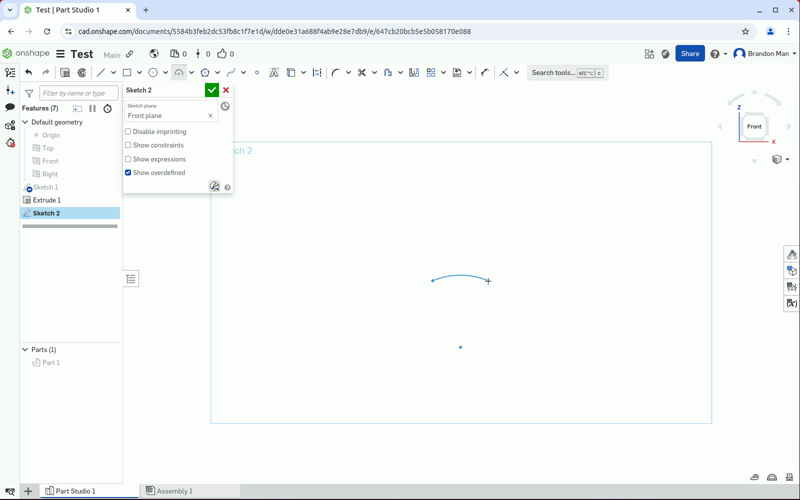
click(488, 280)
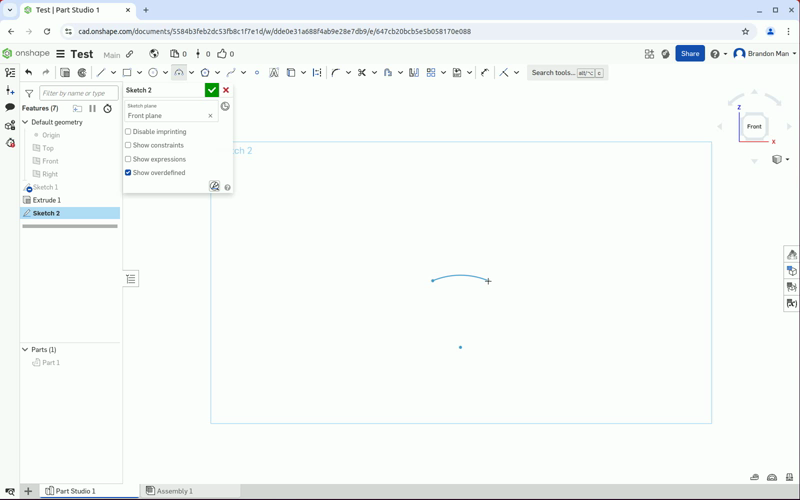
mouse_move(460, 255)
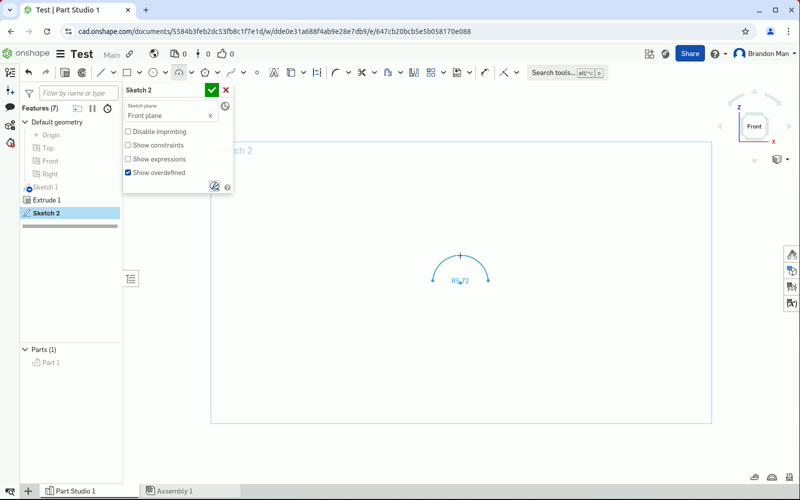
click(460, 255)
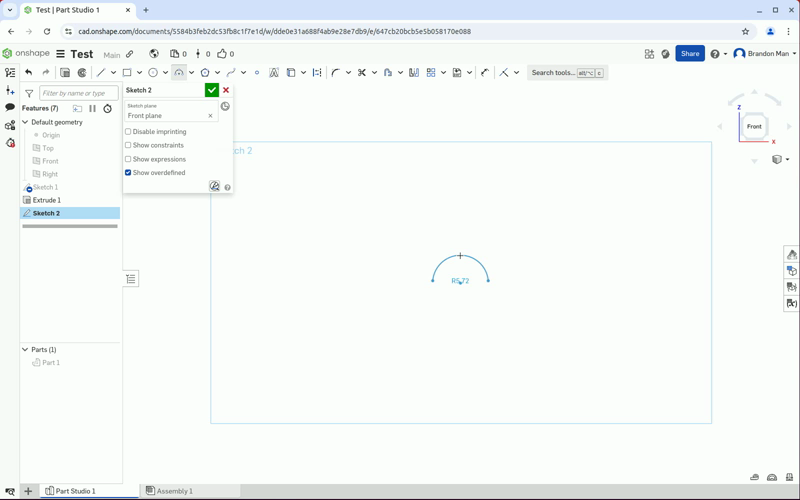
key_up(shift)
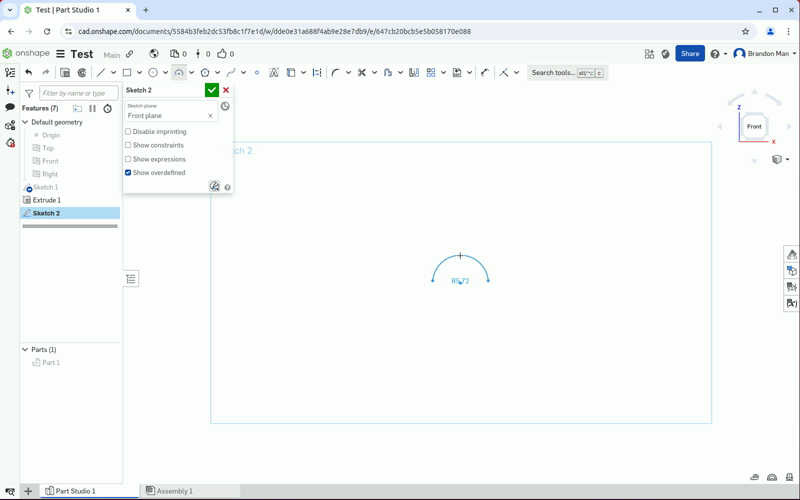
key(esc)
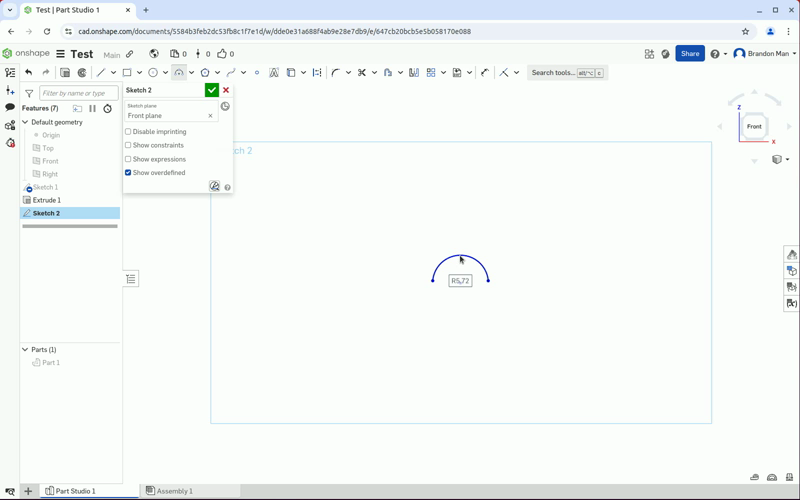
key(l)
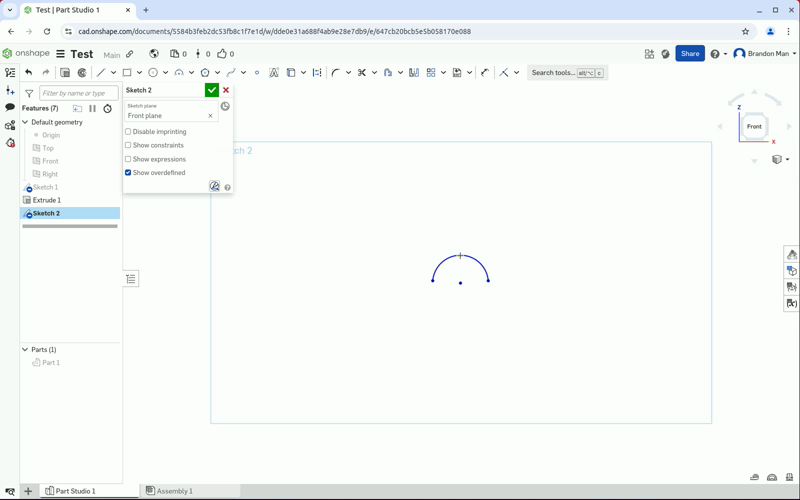
mouse_move(488, 280)
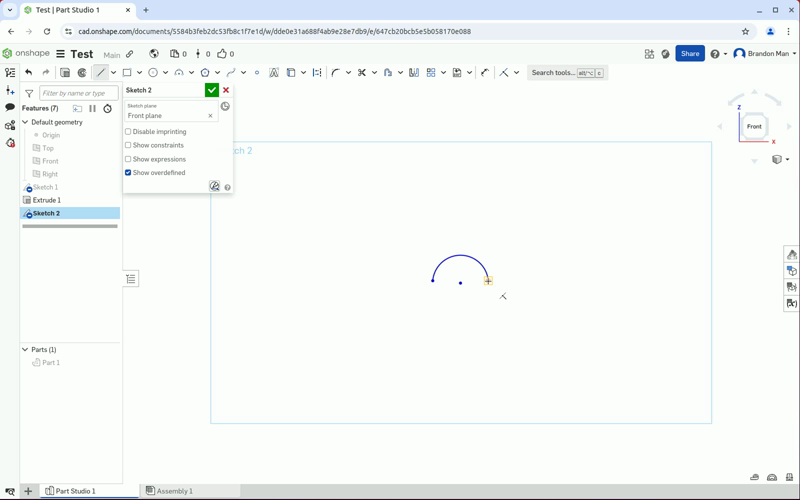
click(488, 280)
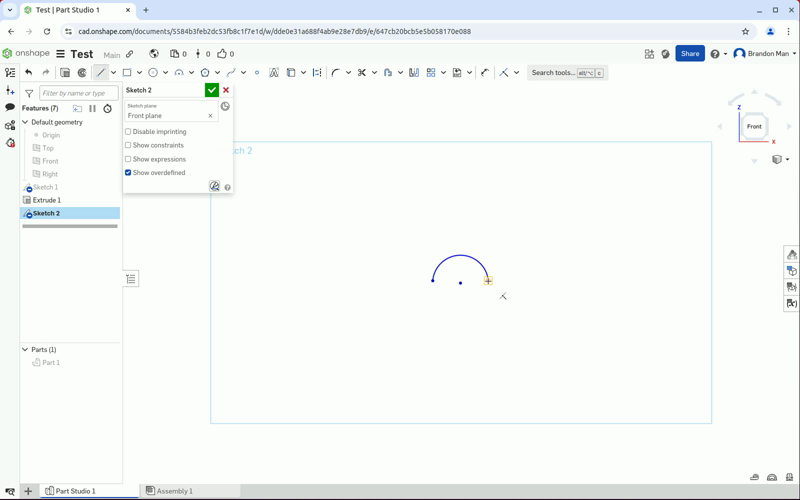
key_down(shift)
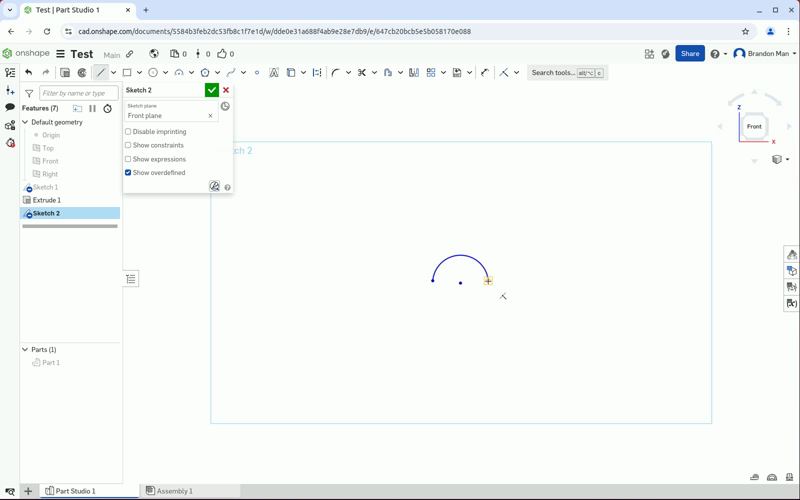
mouse_move(479, 187)
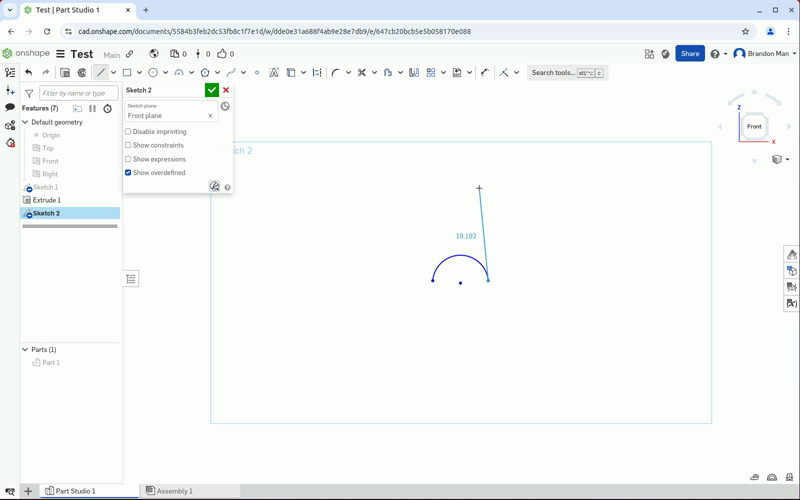
click(479, 187)
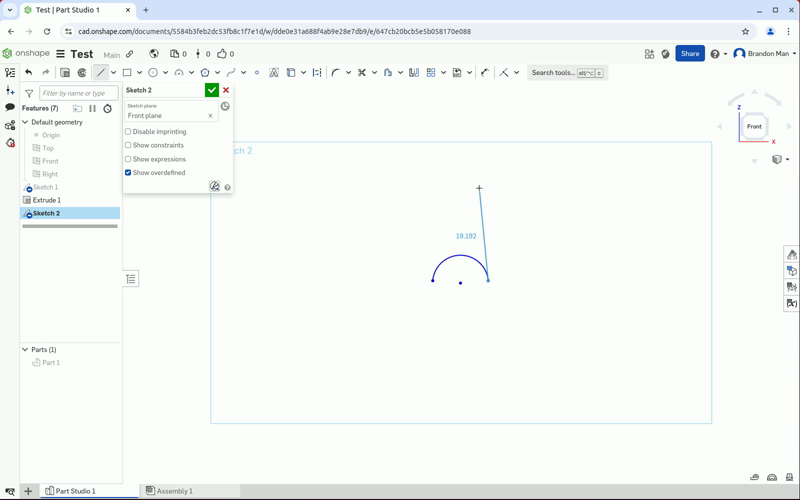
key_up(shift)
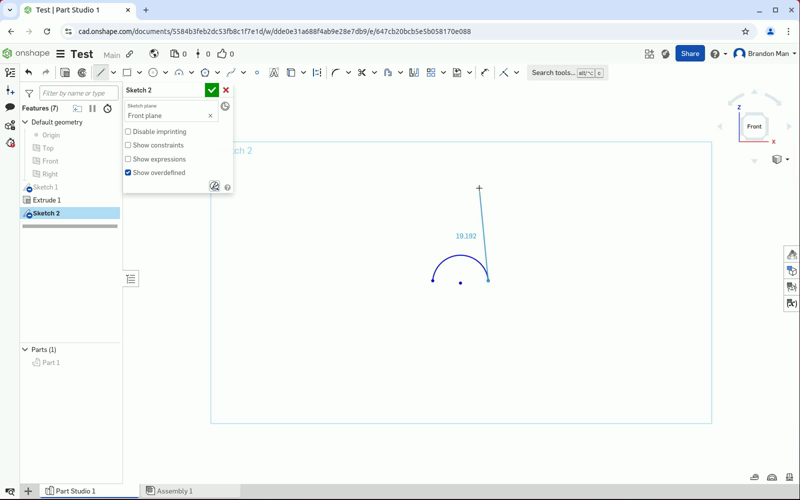
key(esc)
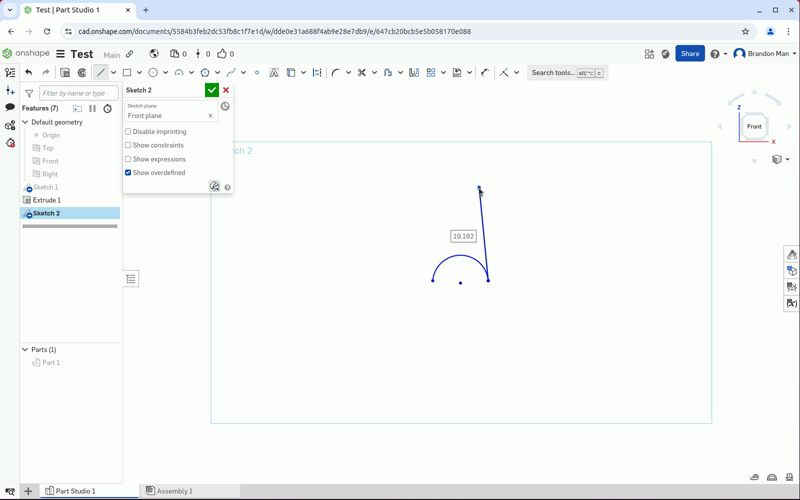
key(a)
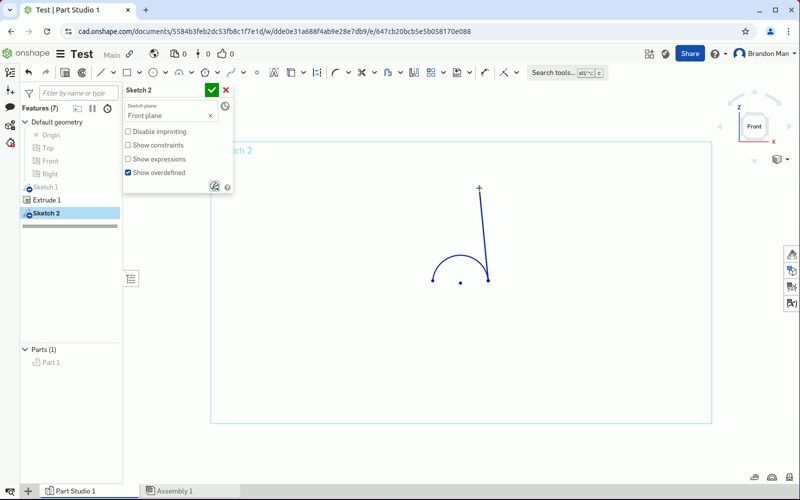
mouse_move(479, 187)
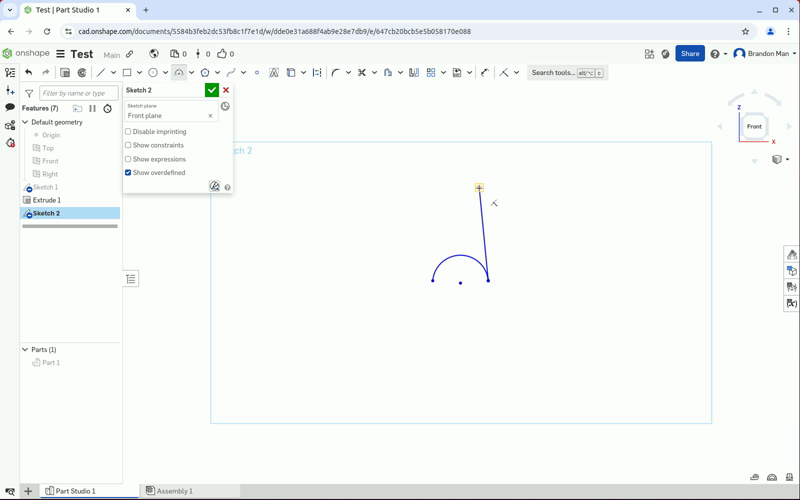
click(479, 187)
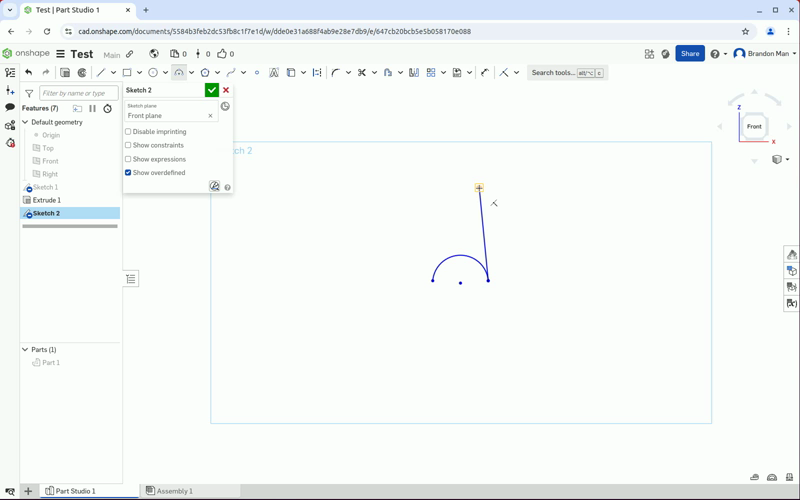
key_down(shift)
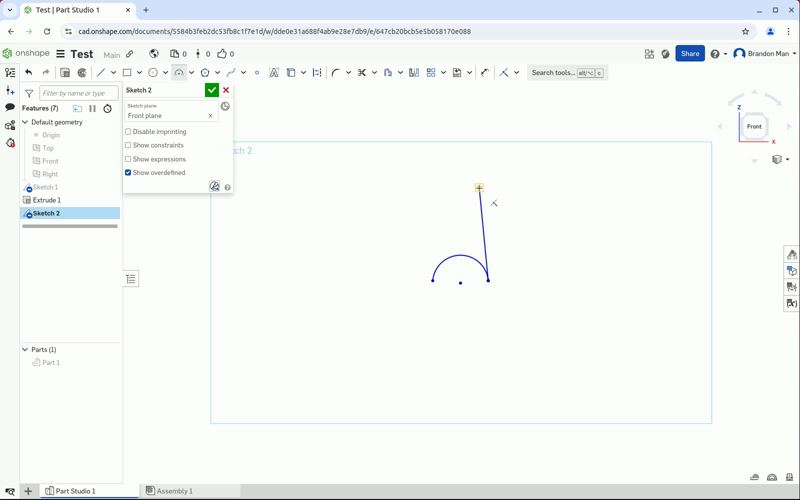
mouse_move(442, 187)
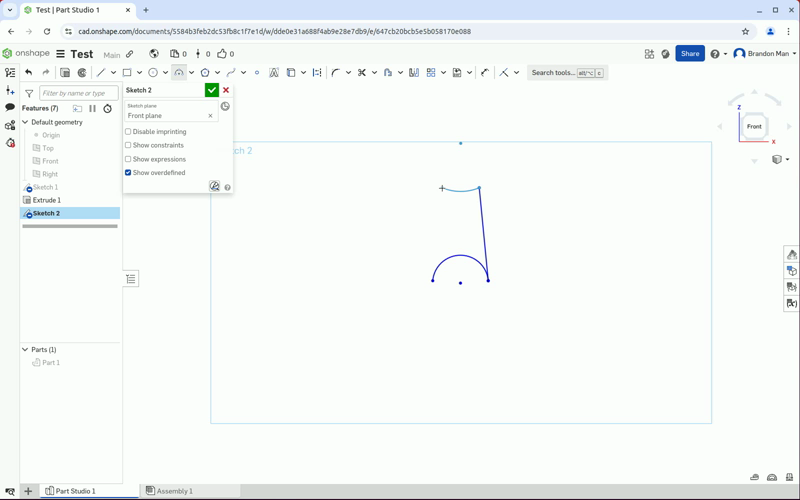
click(442, 187)
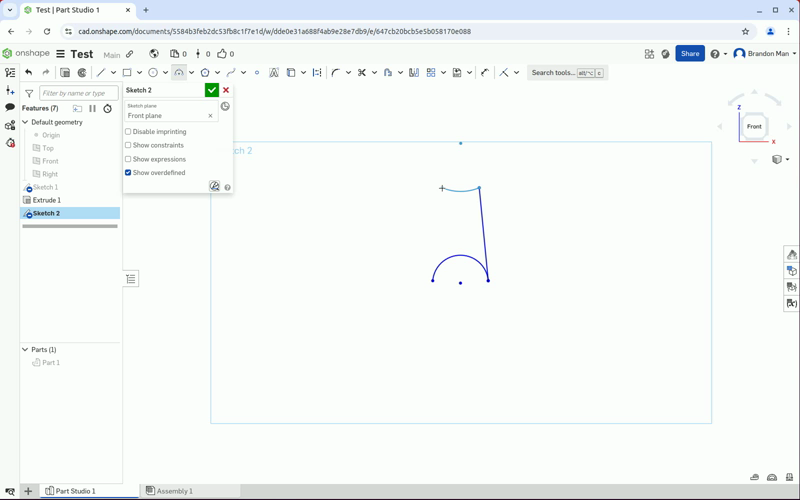
mouse_move(460, 208)
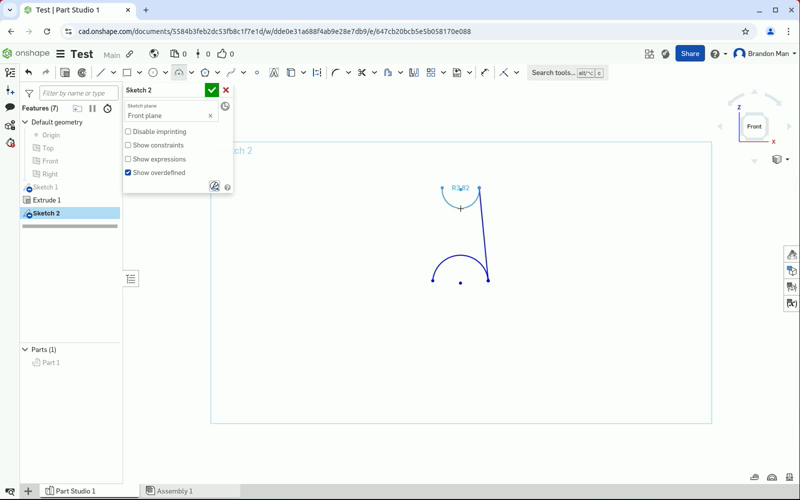
click(460, 208)
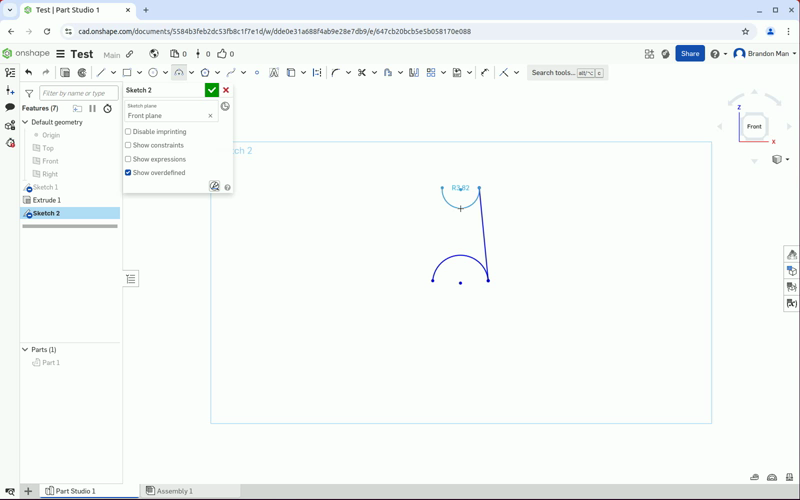
key_up(shift)
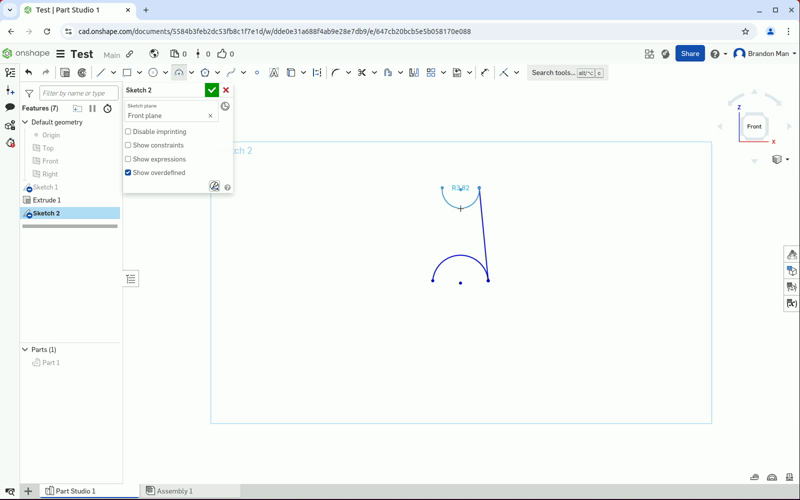
key(esc)
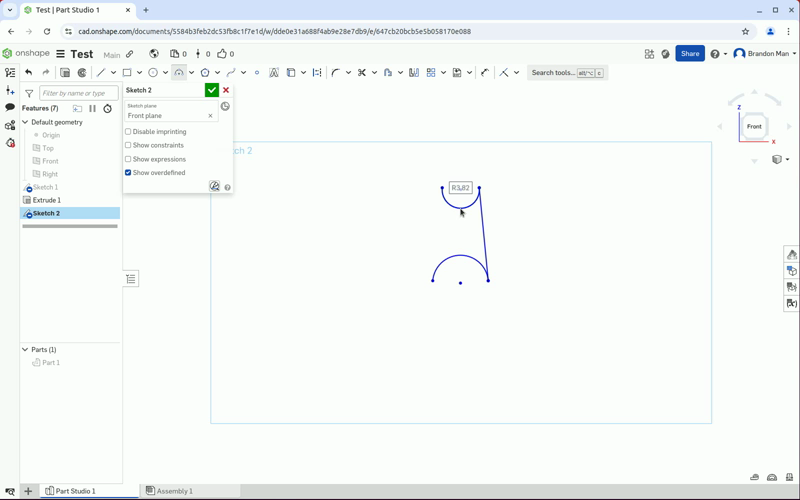
key(l)
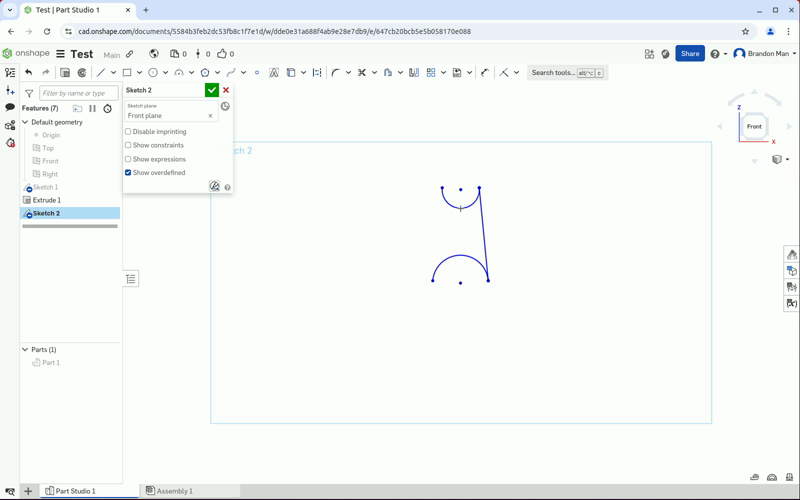
mouse_move(442, 187)
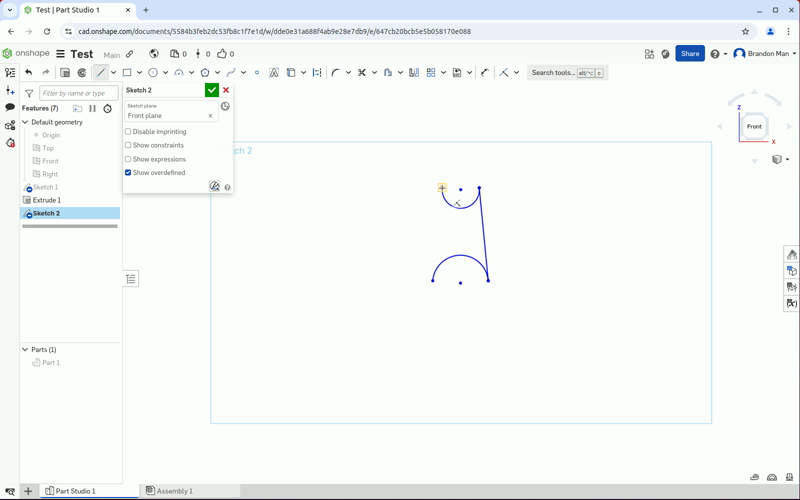
click(442, 187)
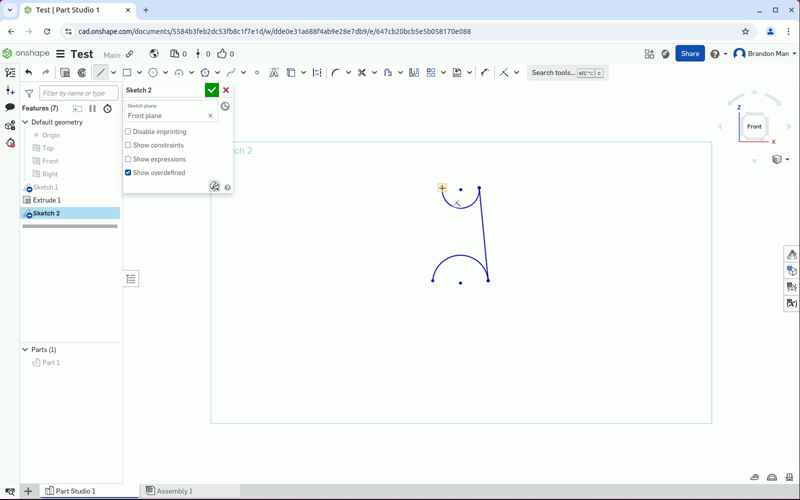
key_down(shift)
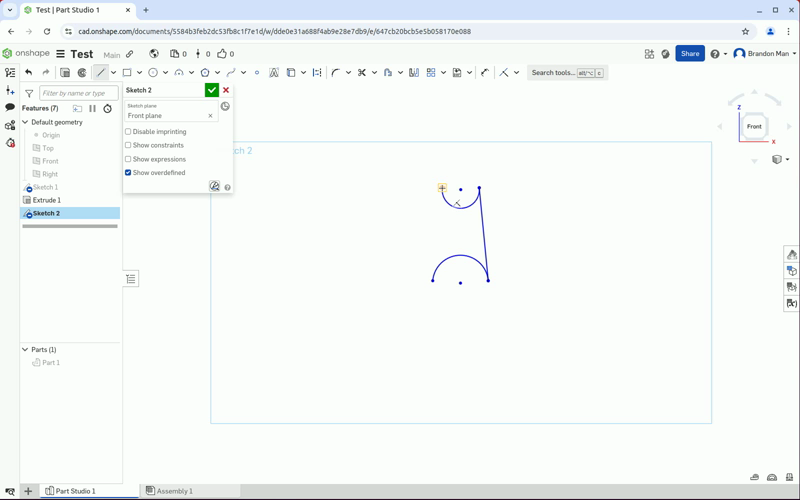
mouse_move(432, 280)
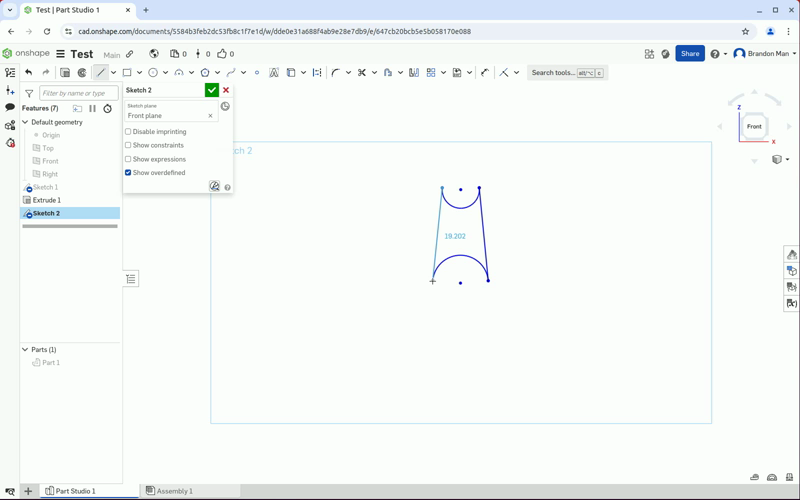
key_up(shift)
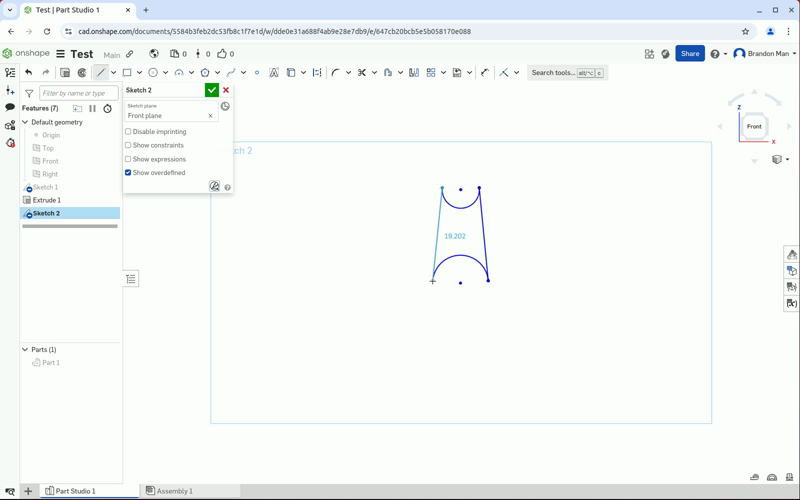
click(432, 280)
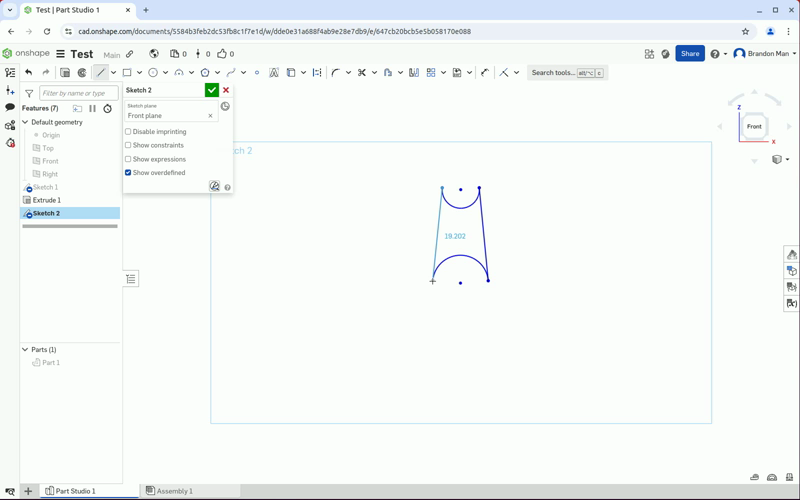
key(esc)
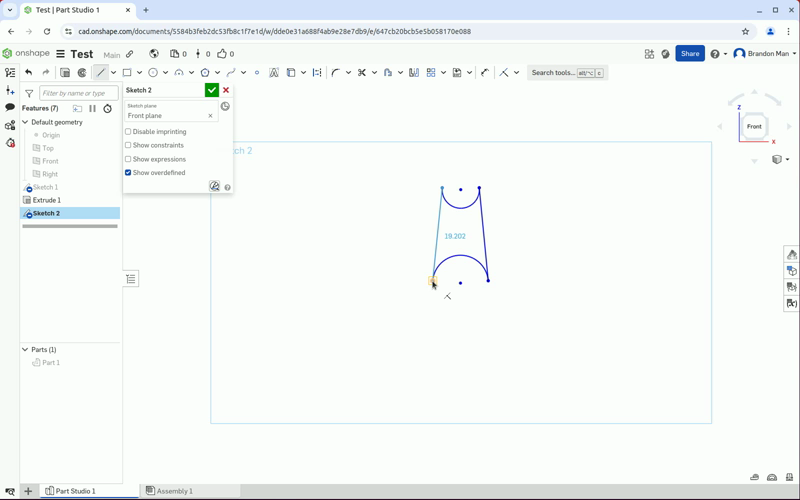
mouse_move(440, 241)
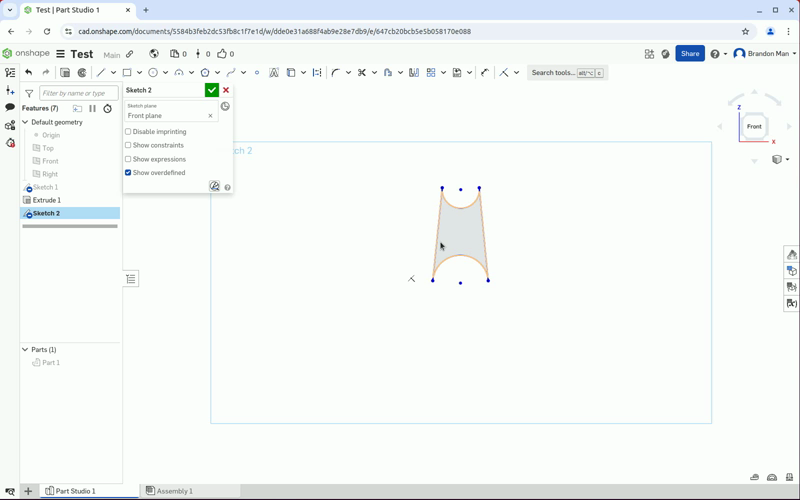
click(440, 241)
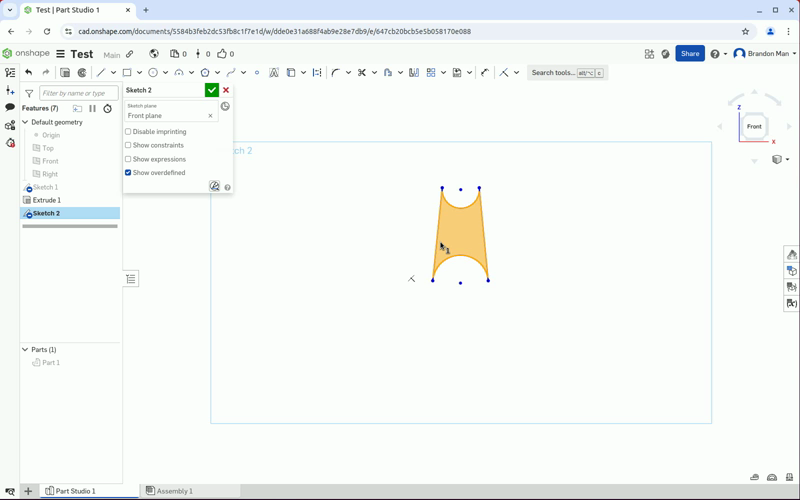
mouse_move(73, 352)
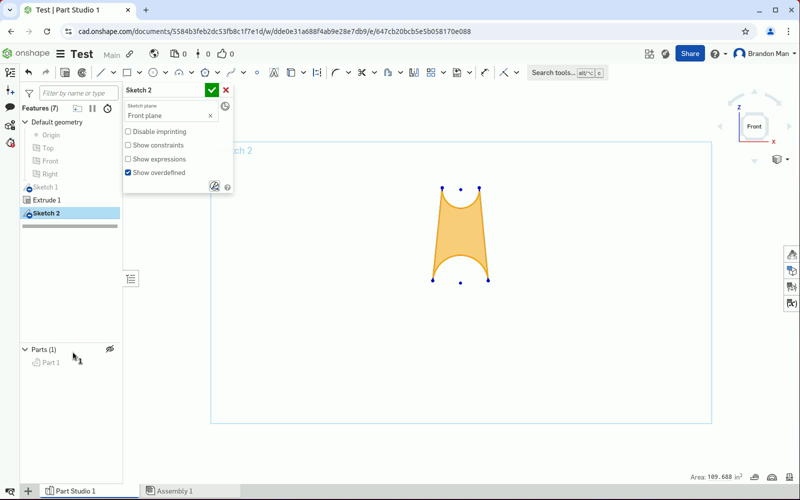
key(shift+y)
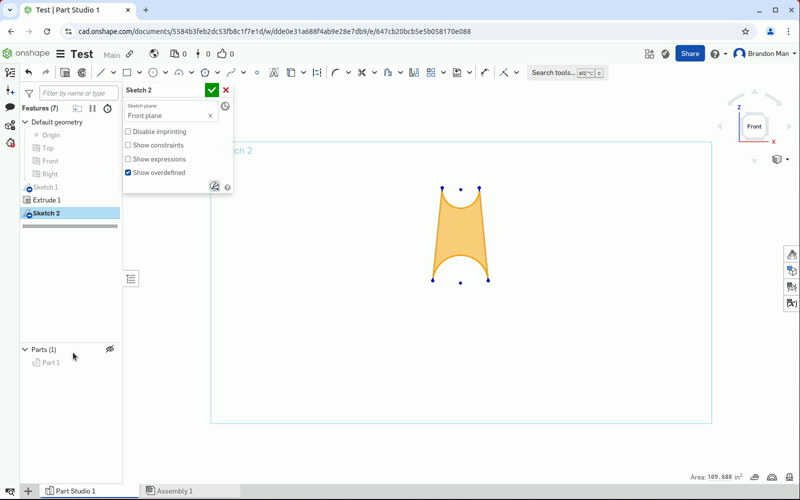
key(shift+e)
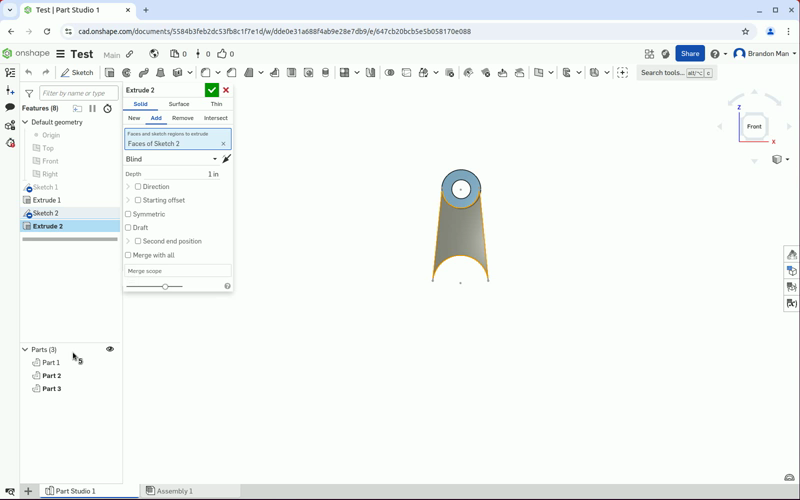
mouse_move(143, 106)
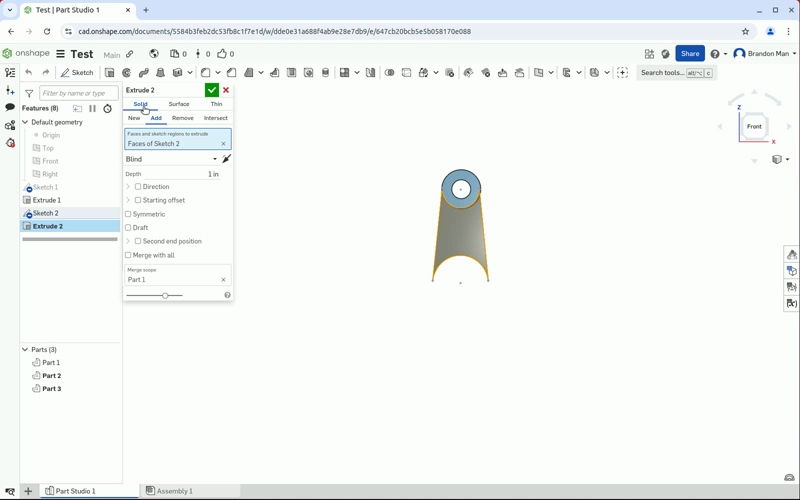
click(143, 106)
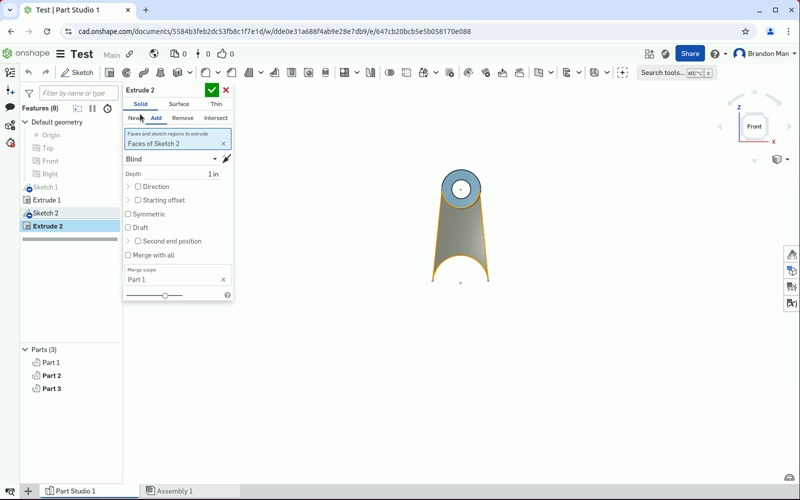
mouse_move(137, 120)
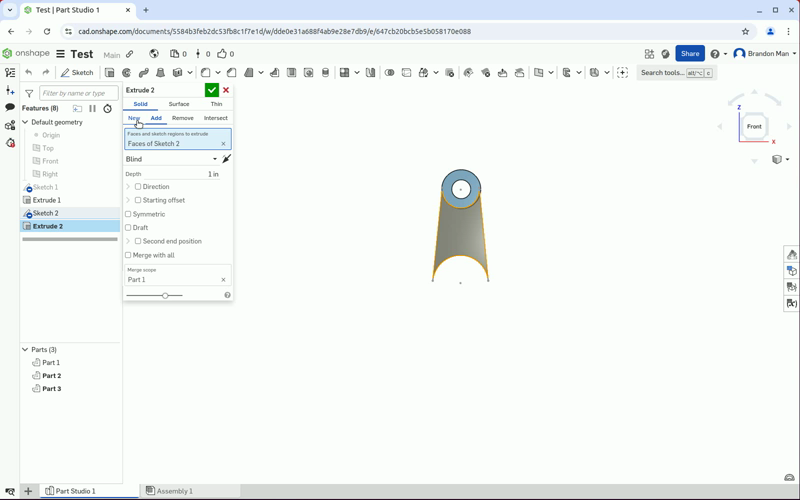
click(137, 120)
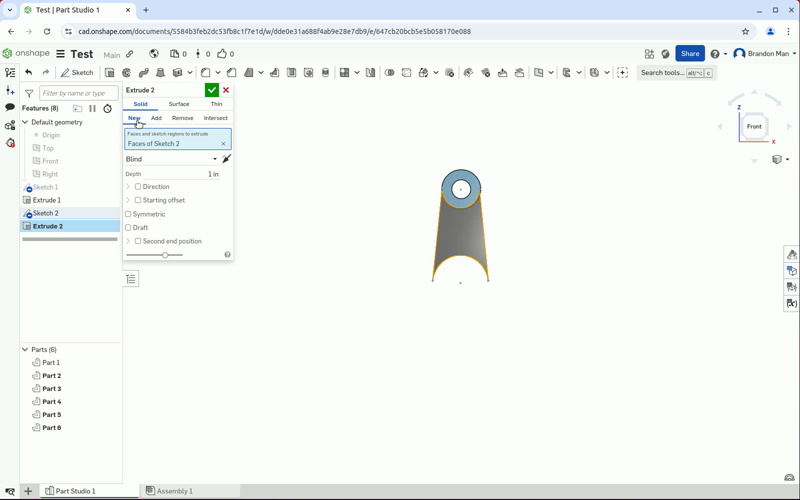
key(tab, 4)
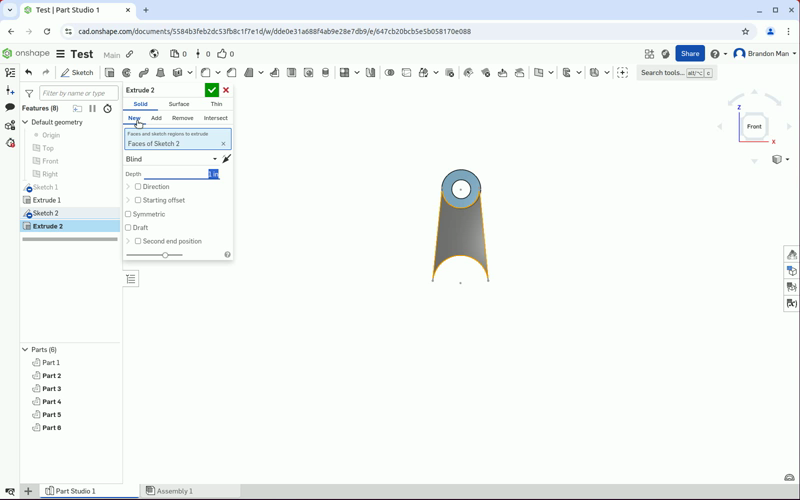
text(3.852)
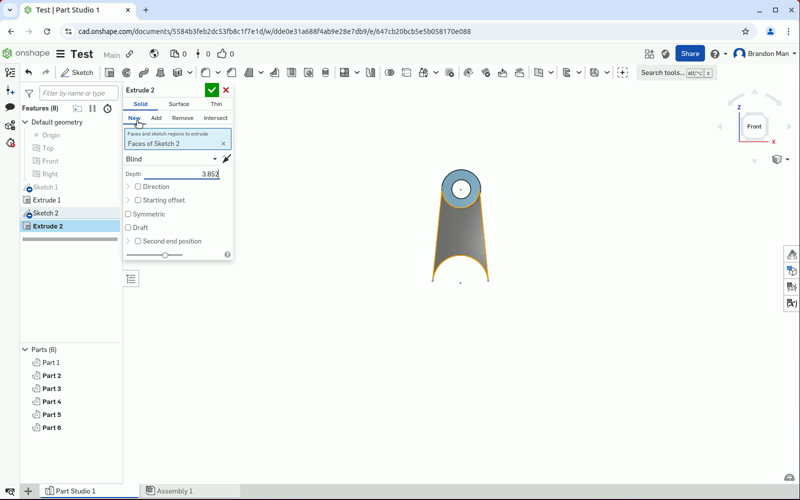
key(tab, 3)
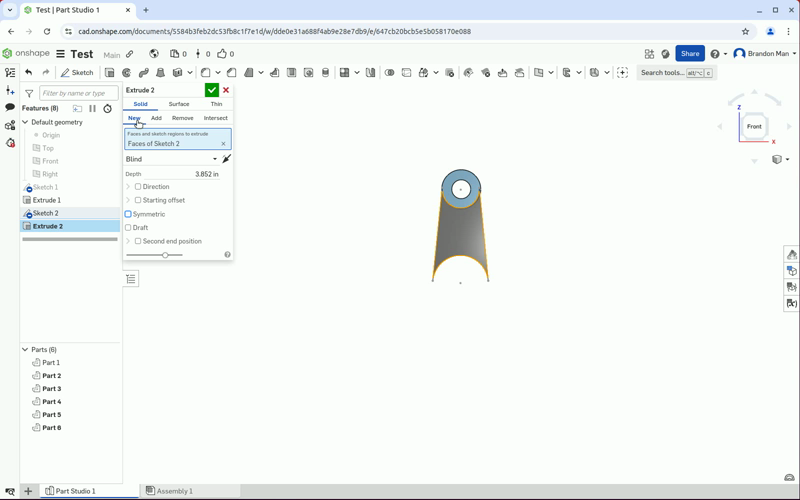
key(space)
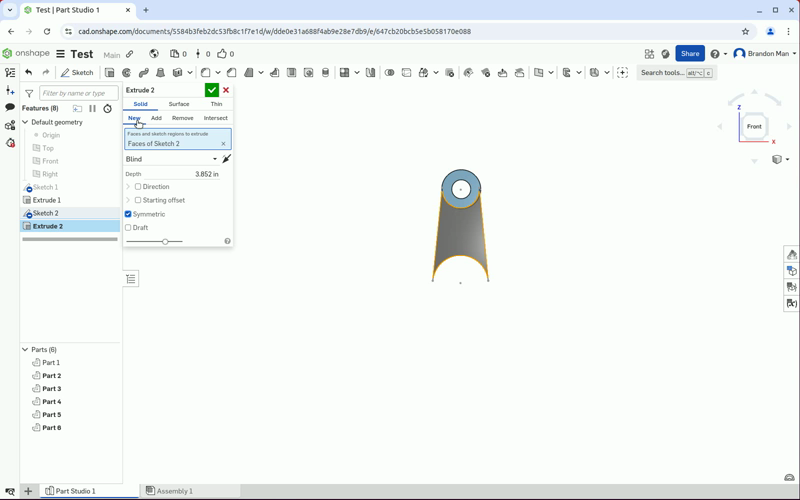
key(enter)
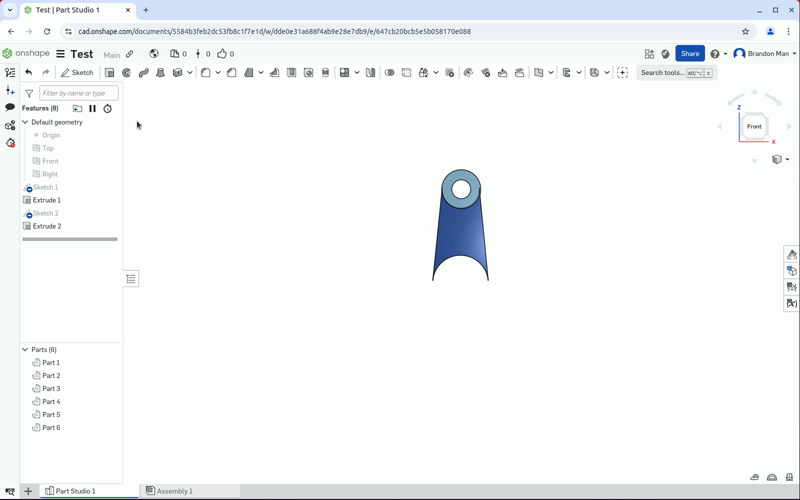
key(shift+h)
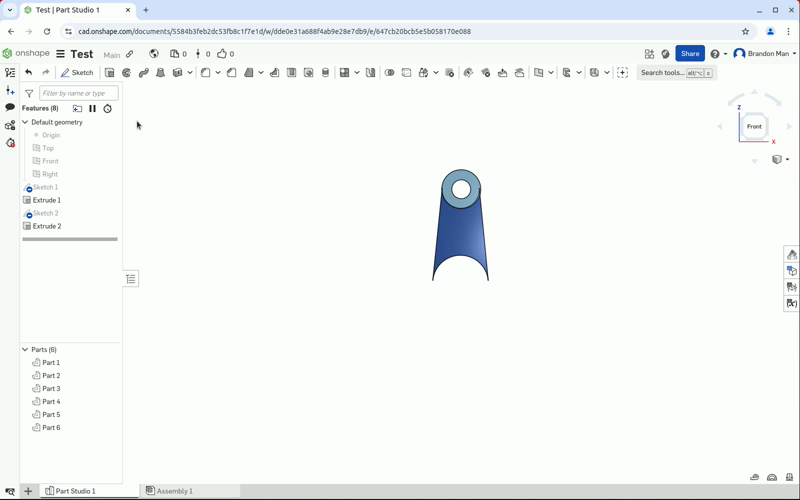
key(shift+h)
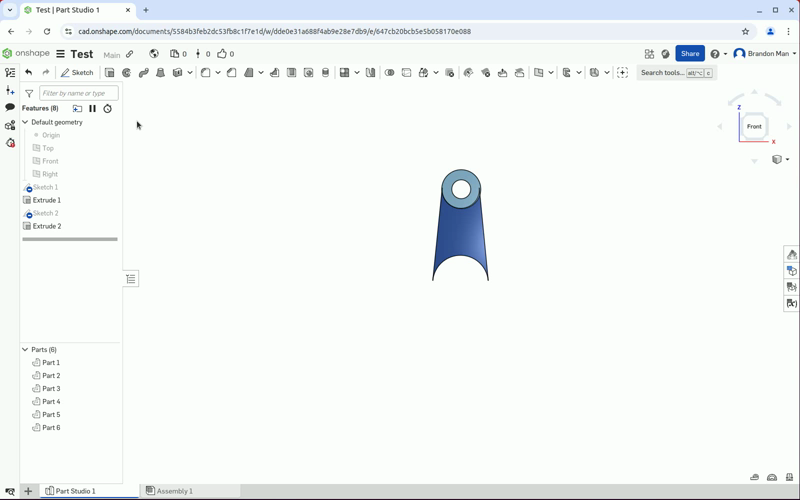
mouse_move(73, 189)
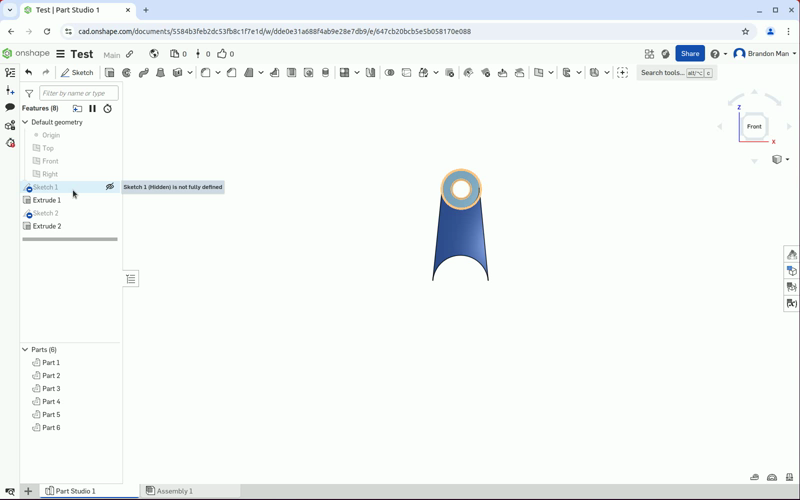
click(73, 189)
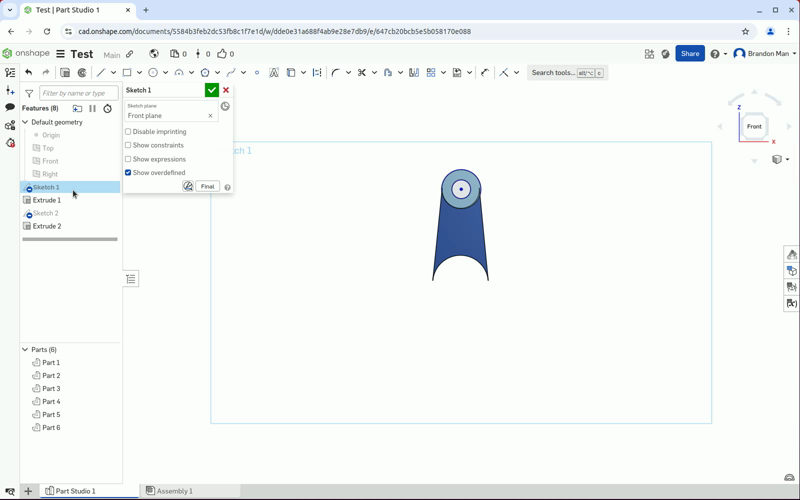
mouse_move(229, 92)
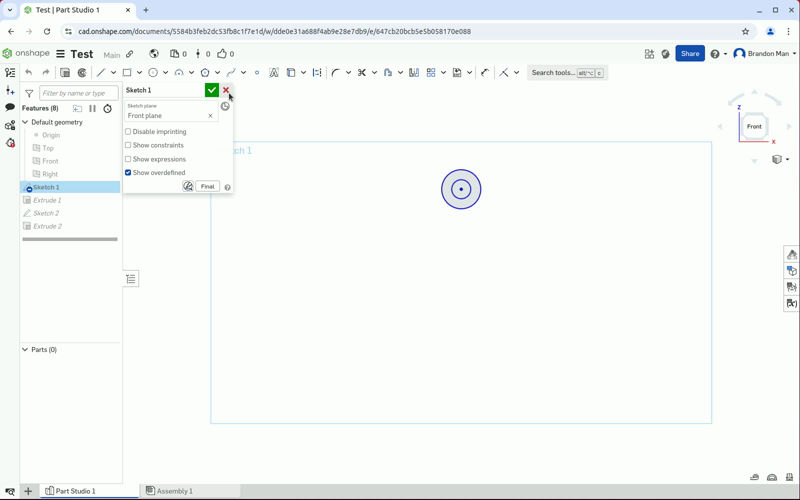
click(229, 92)
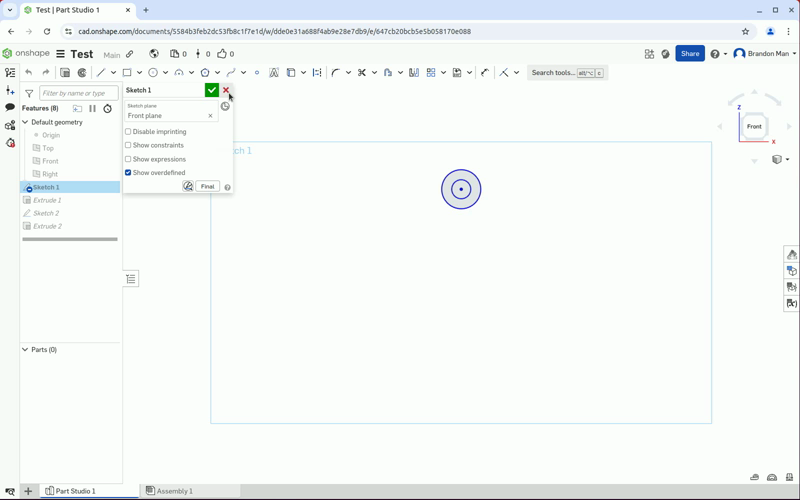
key(shift+s)
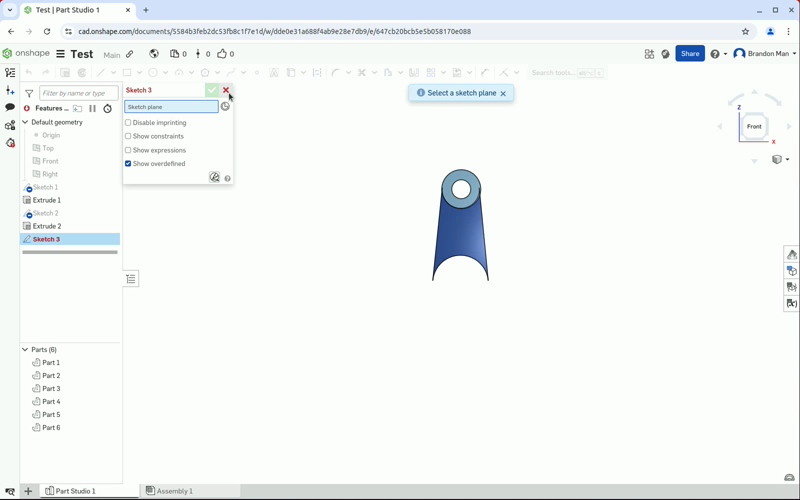
mouse_move(73, 163)
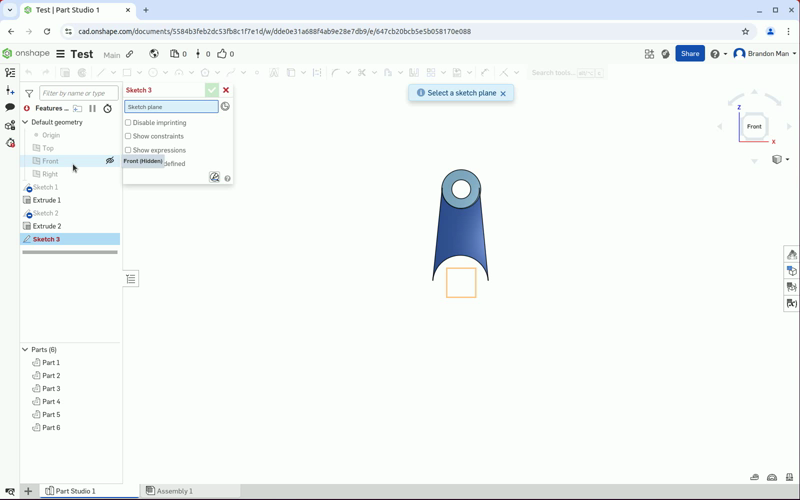
click(73, 163)
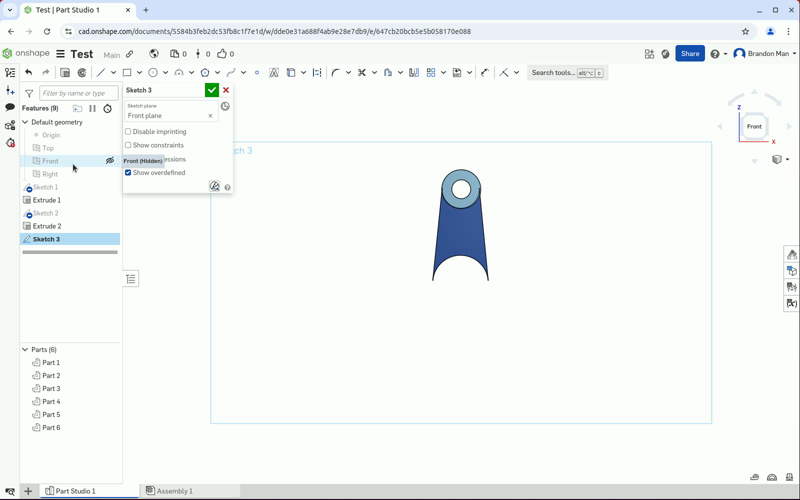
mouse_move(73, 352)
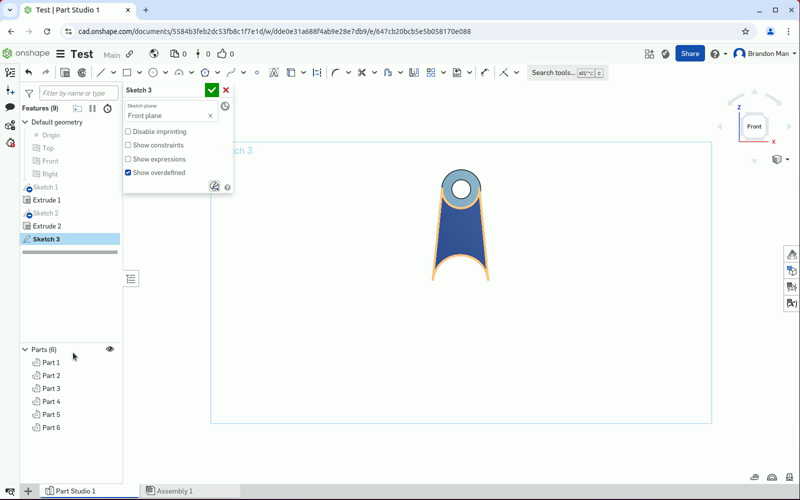
key(y)
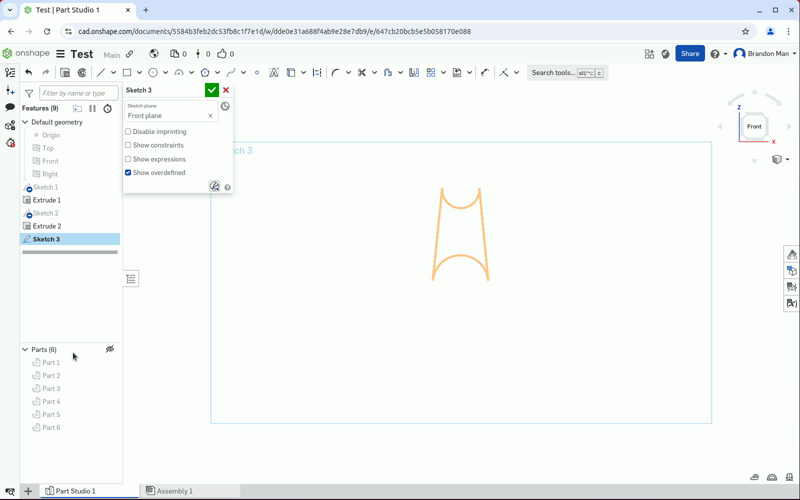
key(c)
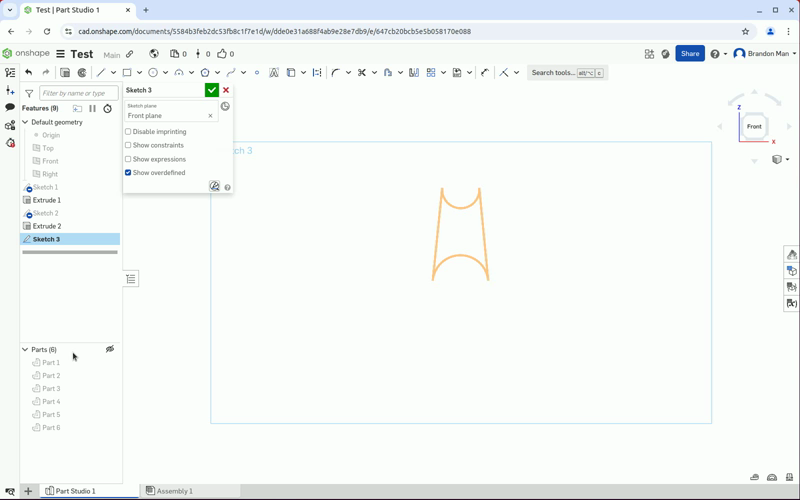
key_down(shift)
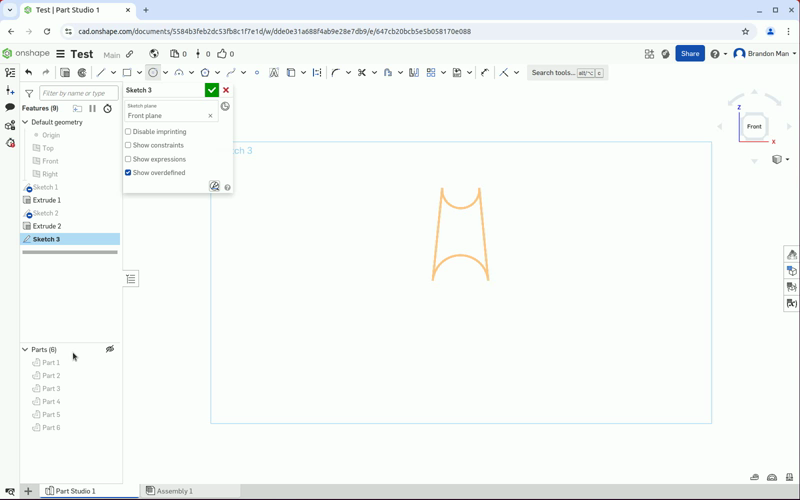
mouse_move(461, 282)
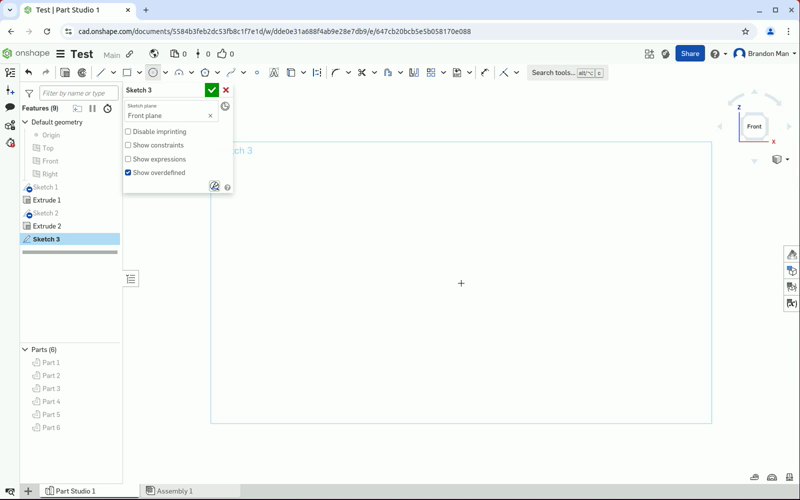
click(461, 282)
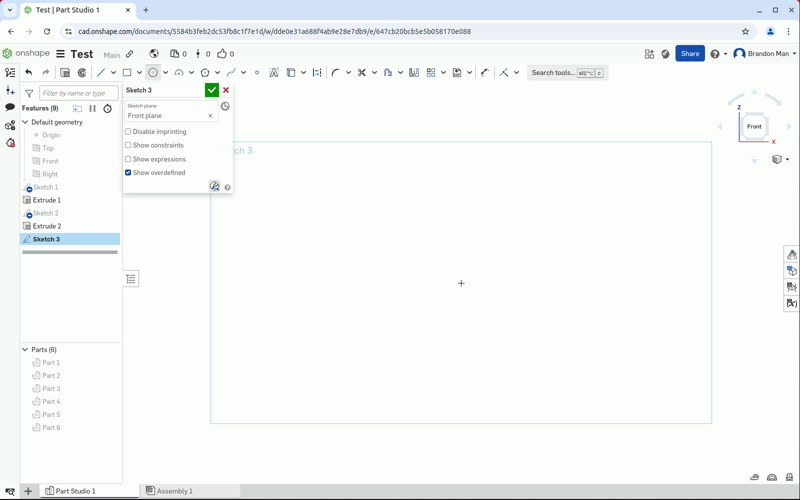
key_up(shift)
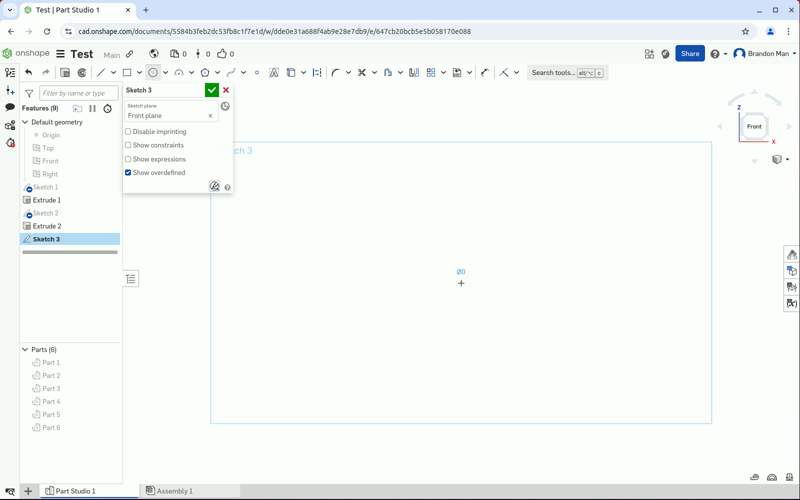
mouse_move(490, 282)
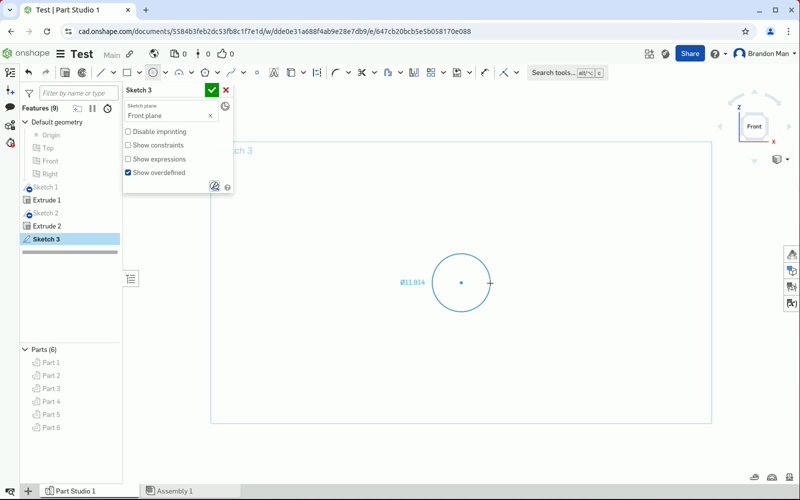
click(490, 282)
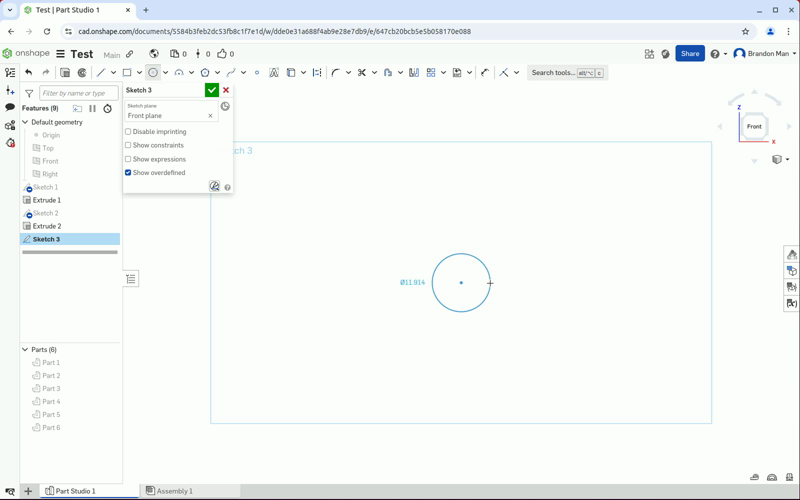
key(esc)
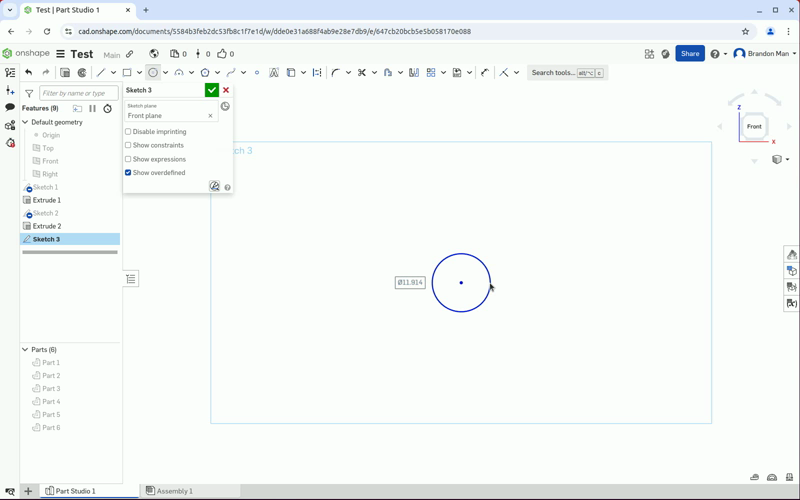
key(c)
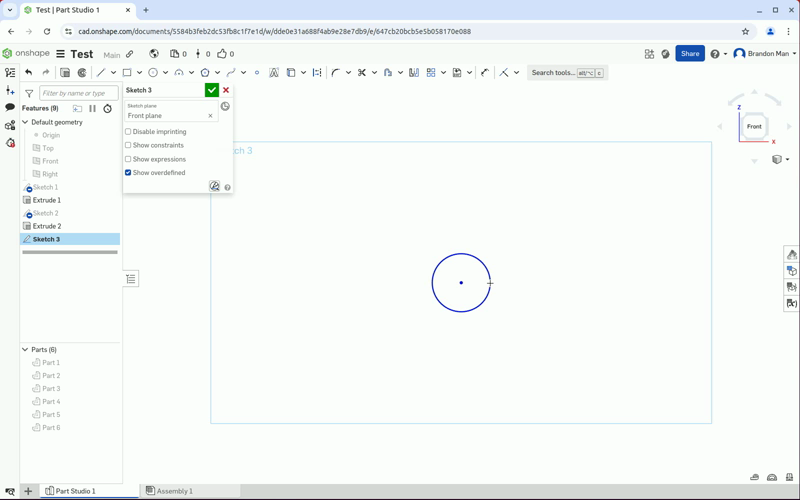
key_down(shift)
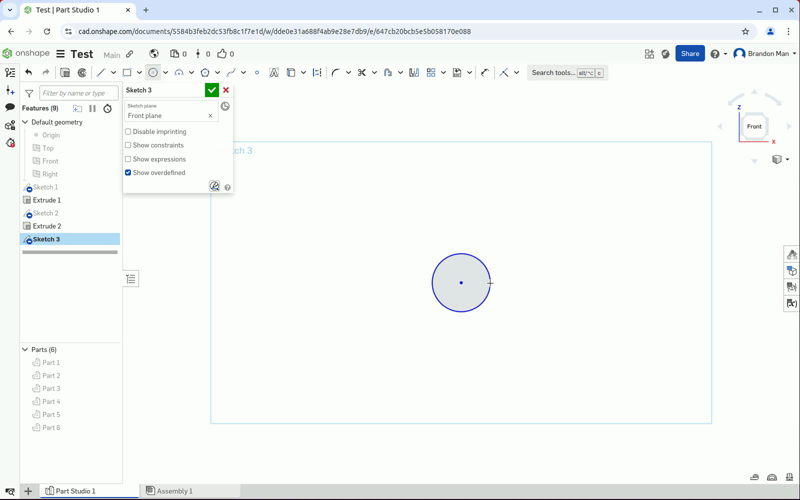
mouse_move(461, 282)
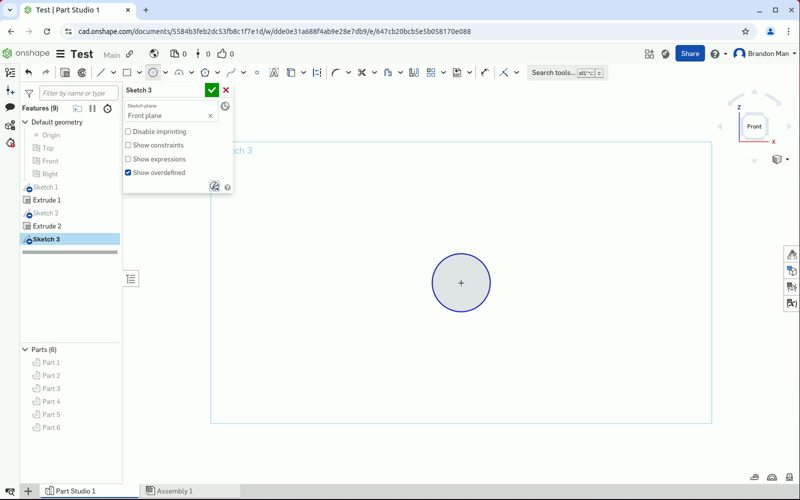
click(461, 282)
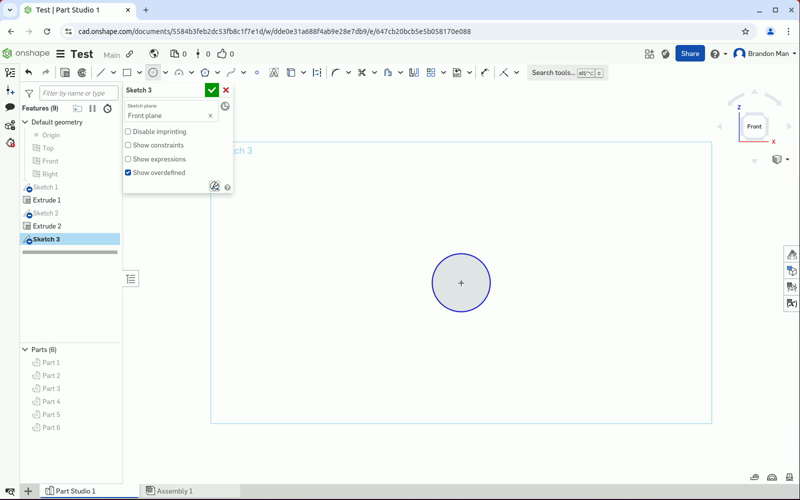
key_up(shift)
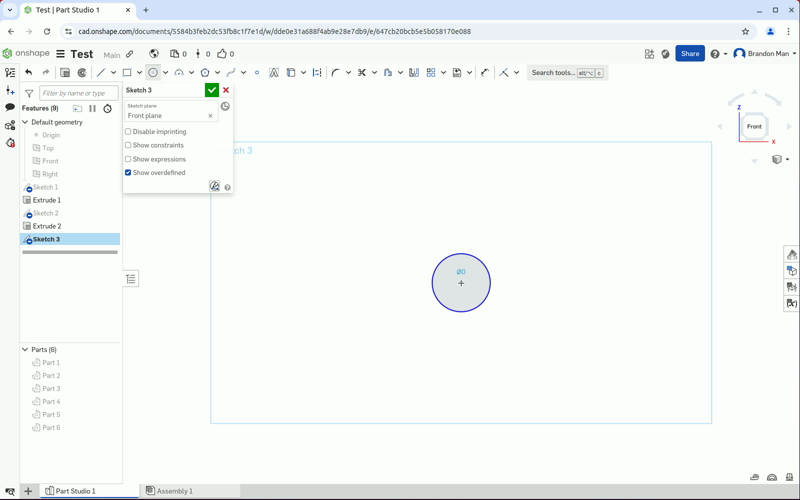
mouse_move(470, 282)
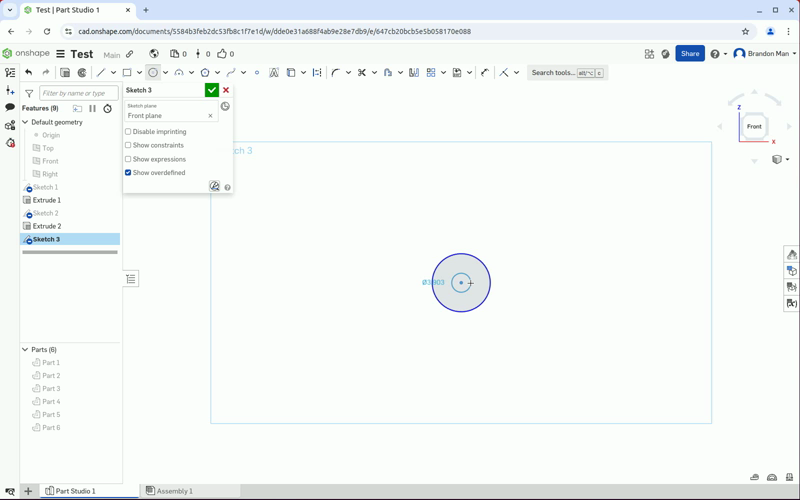
click(470, 282)
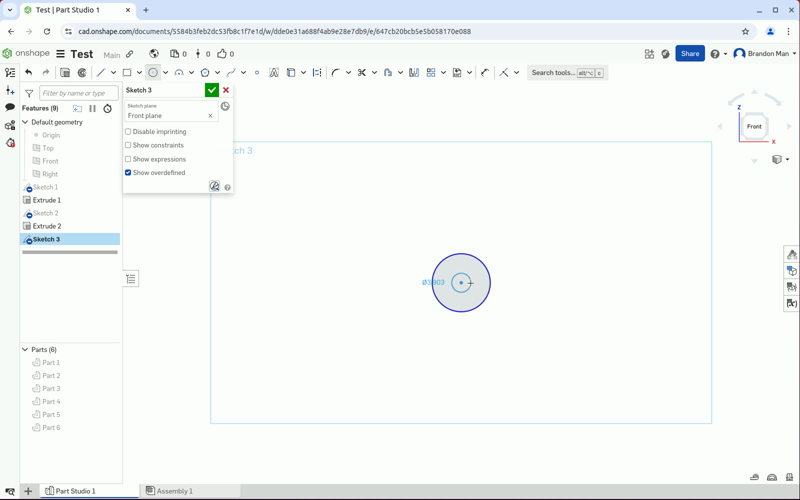
key(esc)
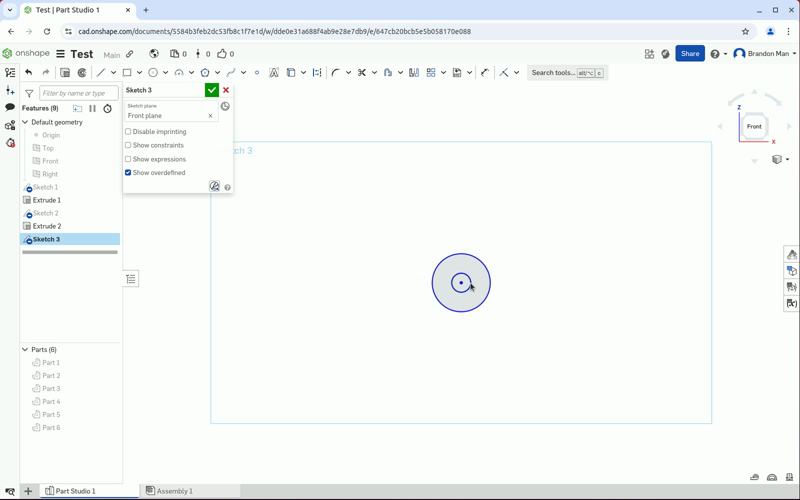
mouse_move(472, 285)
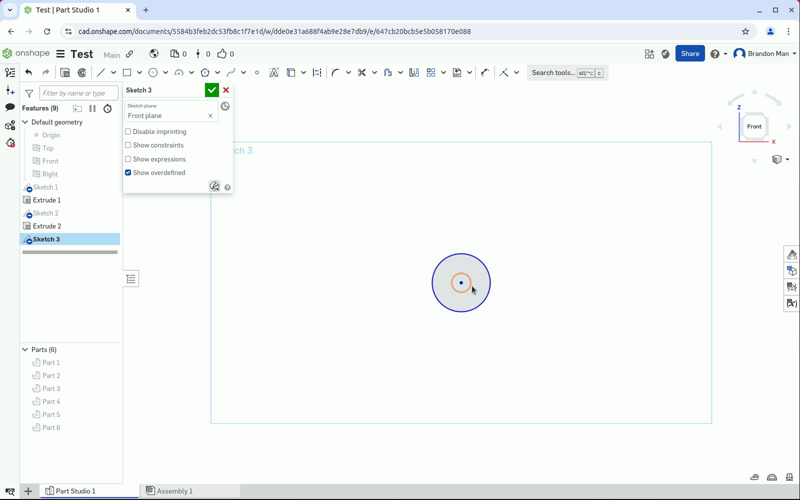
click(472, 285)
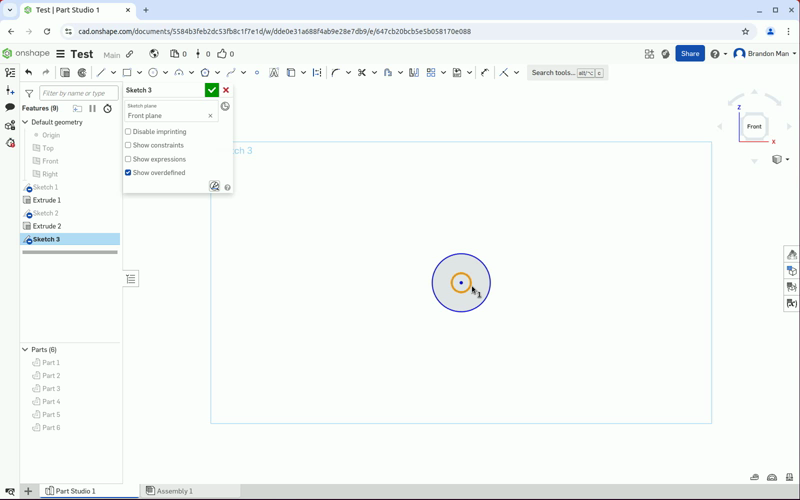
mouse_move(73, 352)
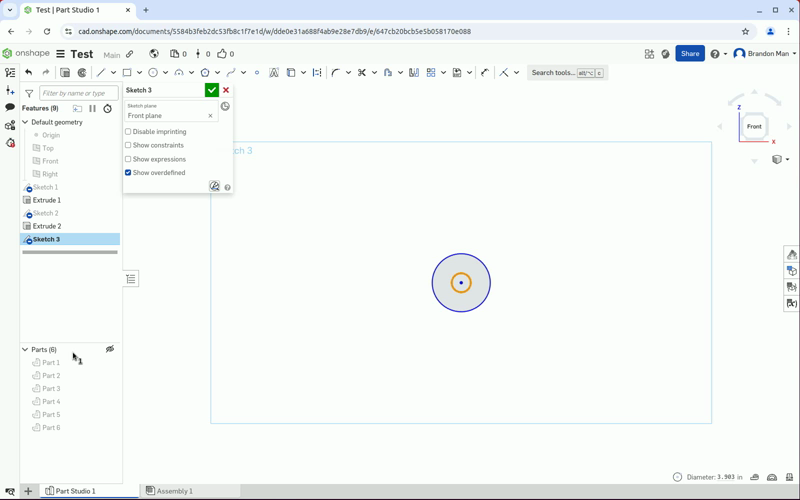
key(shift+y)
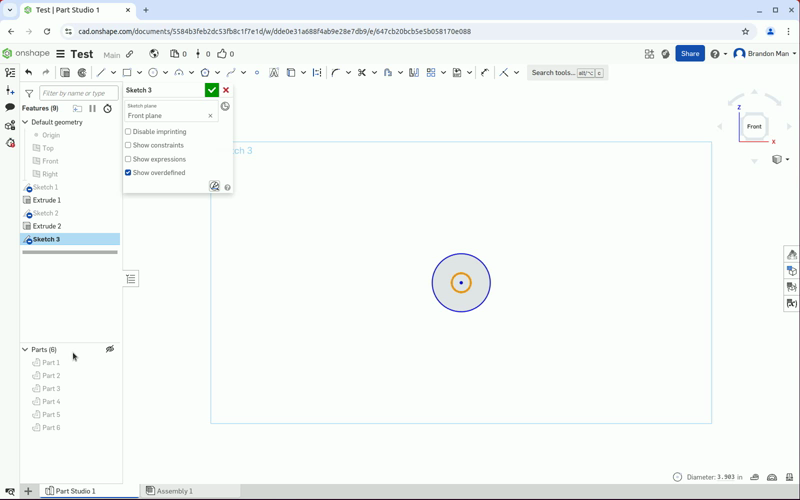
key(shift+e)
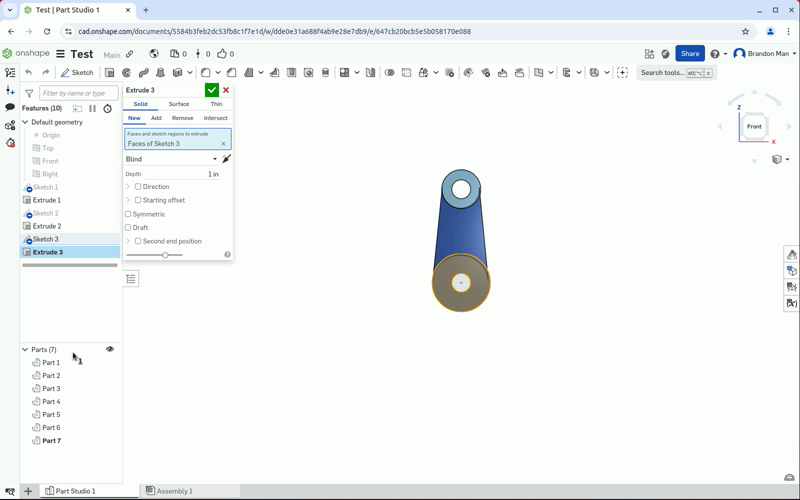
mouse_move(143, 106)
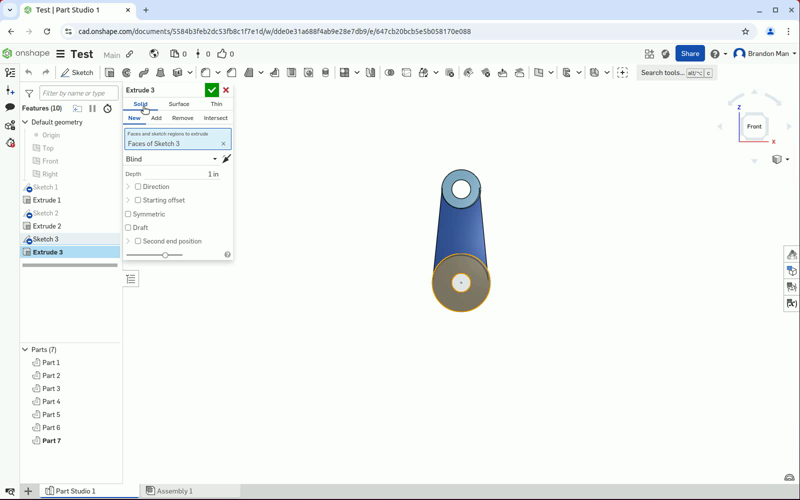
click(143, 106)
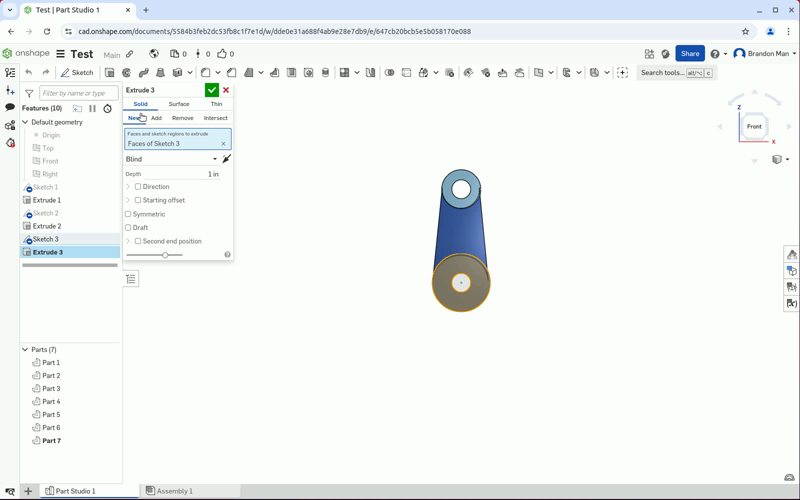
mouse_move(137, 120)
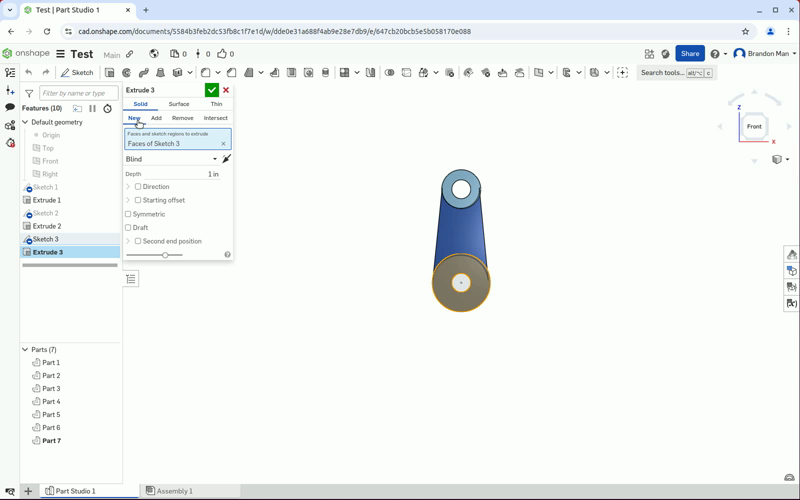
click(137, 120)
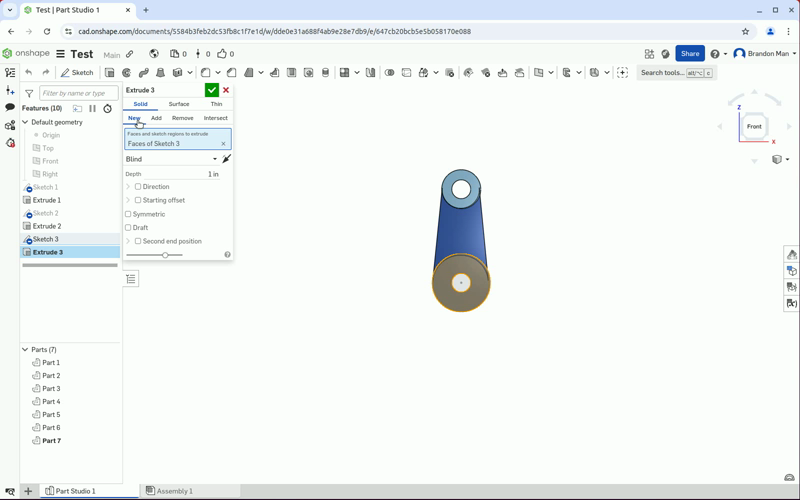
key(tab, 4)
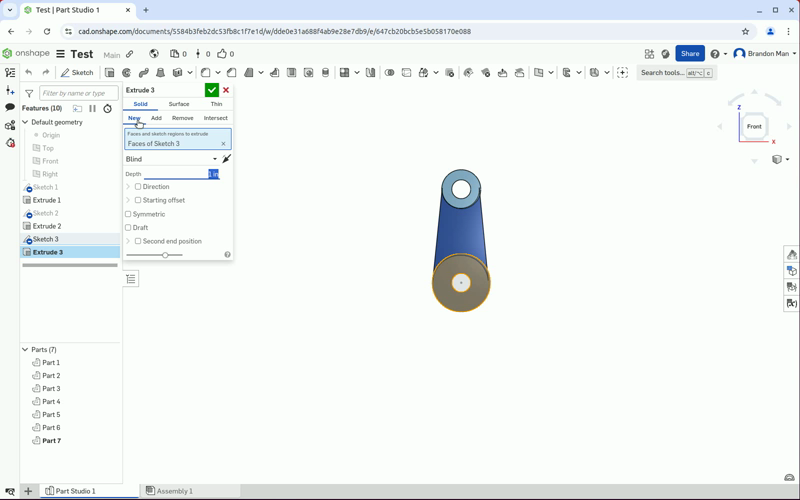
text(3.852)
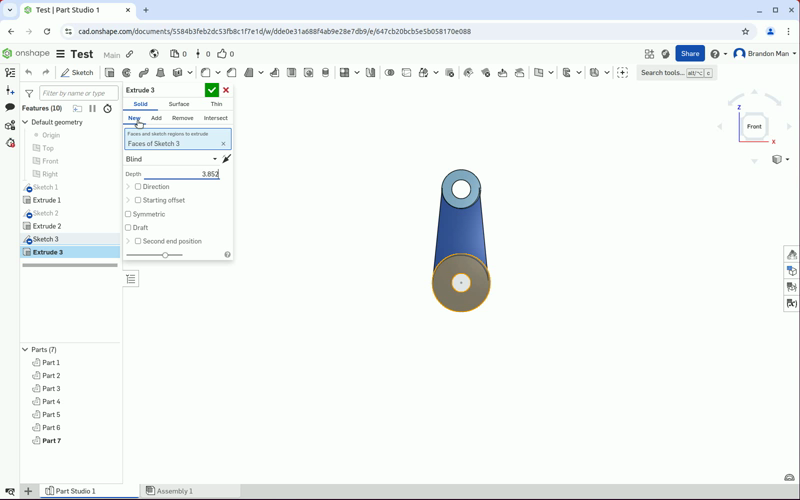
key(tab, 3)
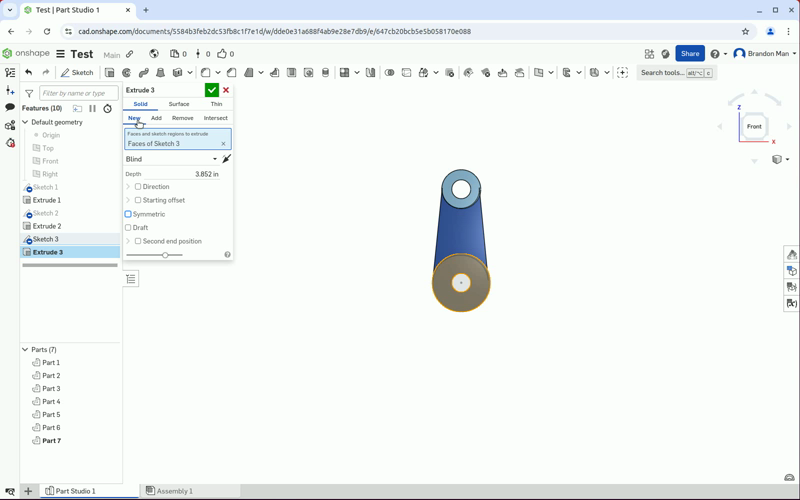
key(space)
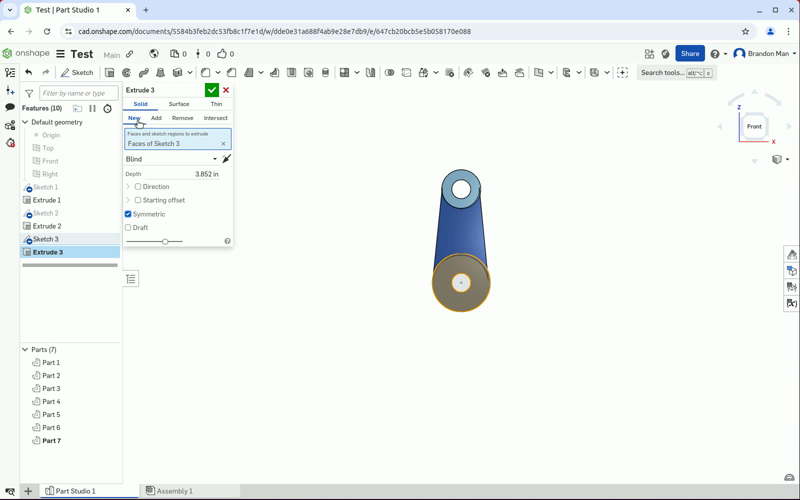
key(enter)
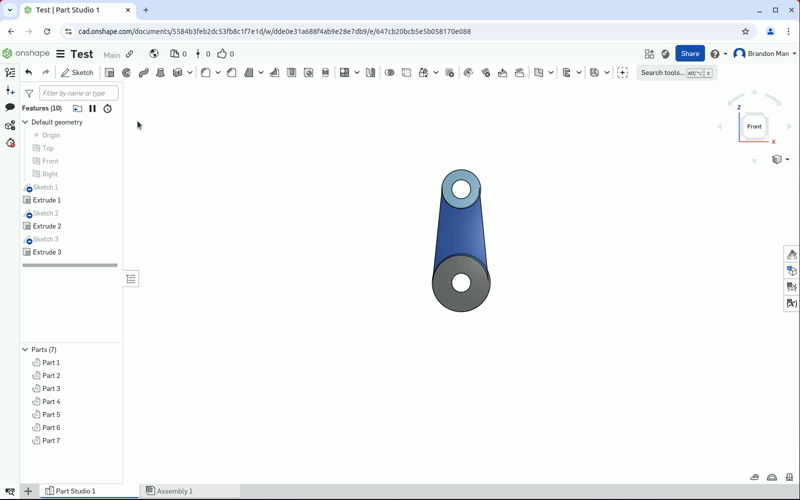
key(shift+h)
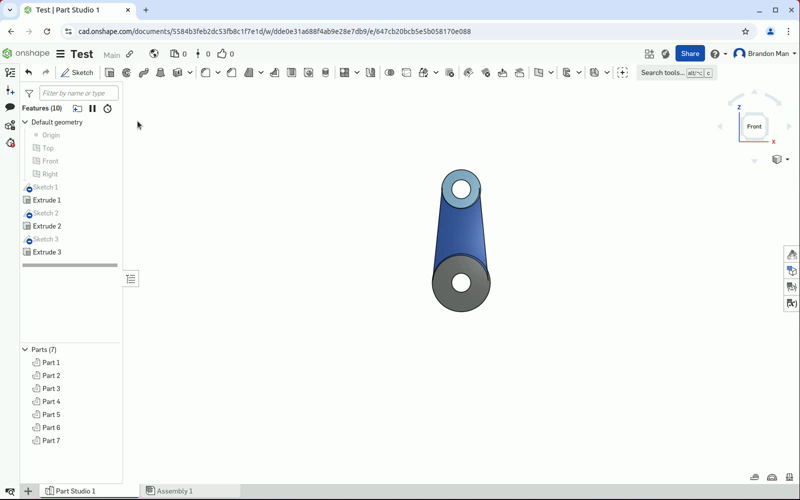
key(shift+h)
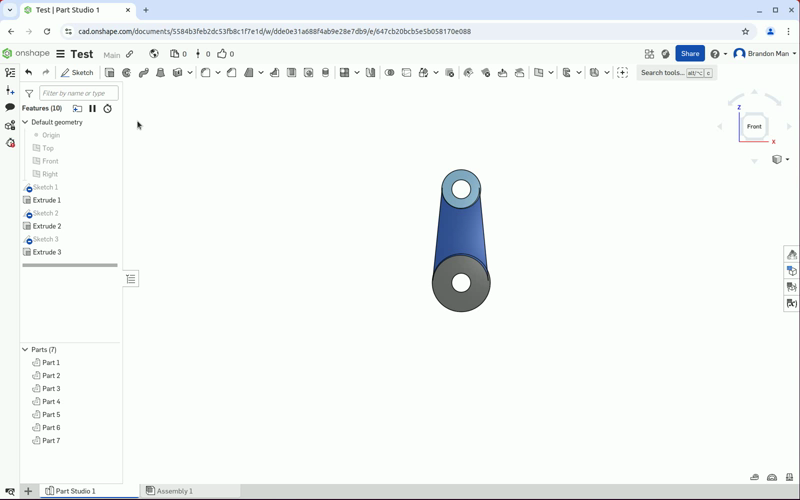
key(shift+7)
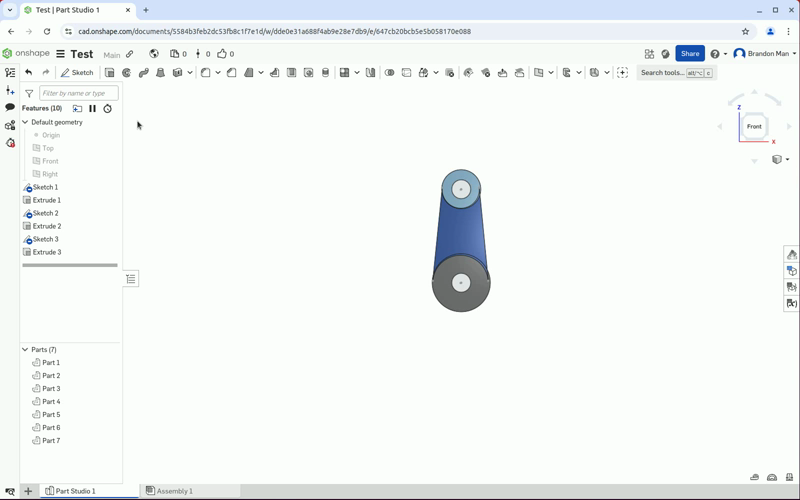
key(left, 2)
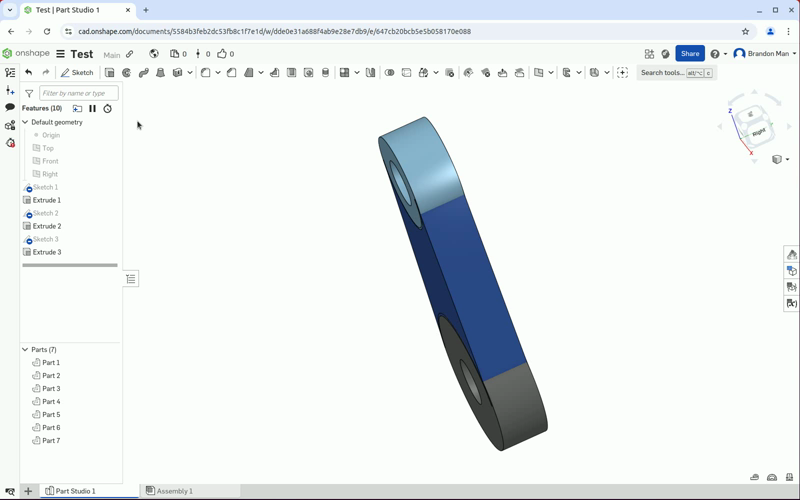
key(down, 2)
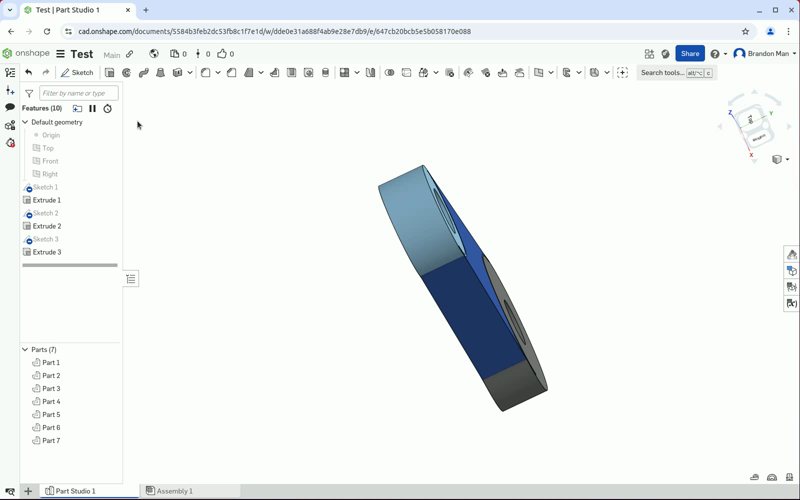
key(up, 2)
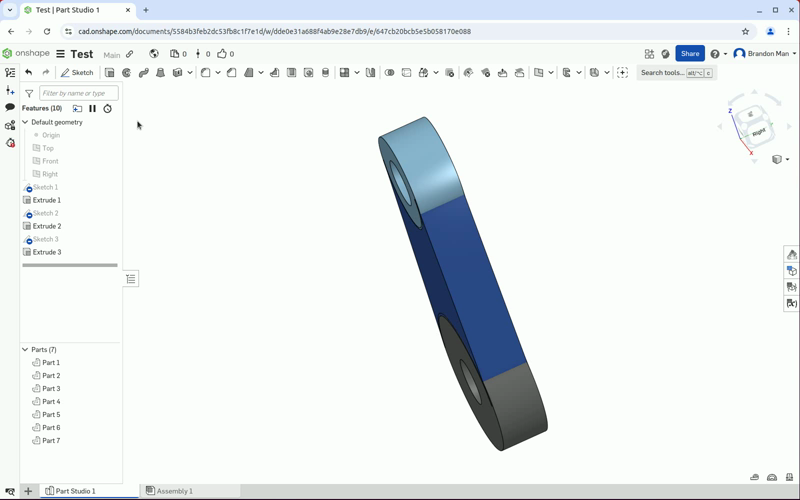
key(right, 2)
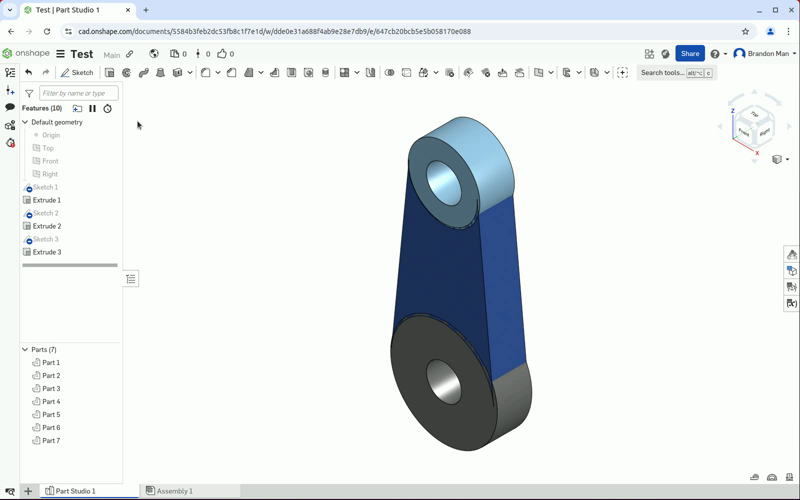
mouse_move(73, 189)
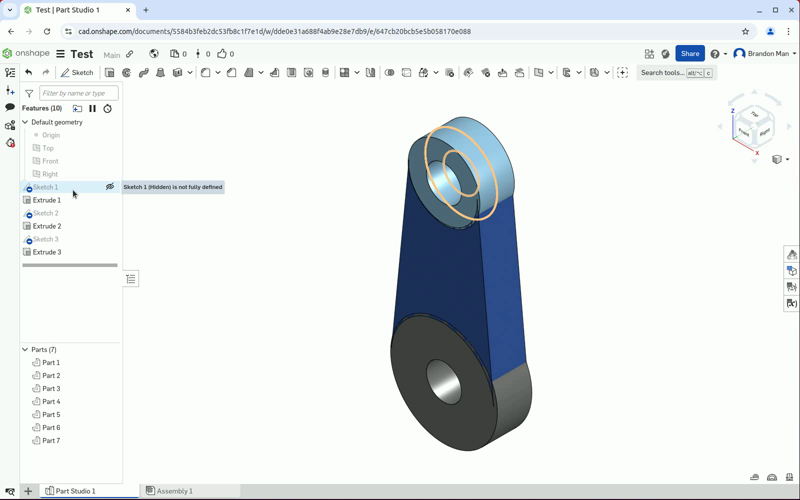
click(73, 189)